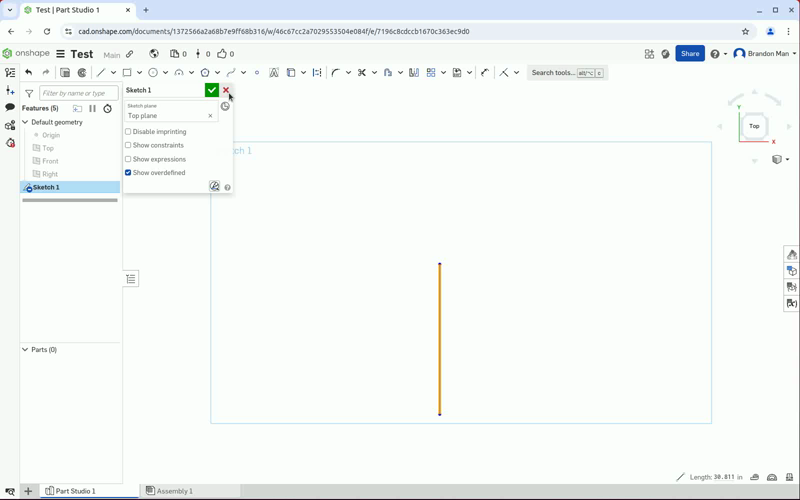
key(shift+h)
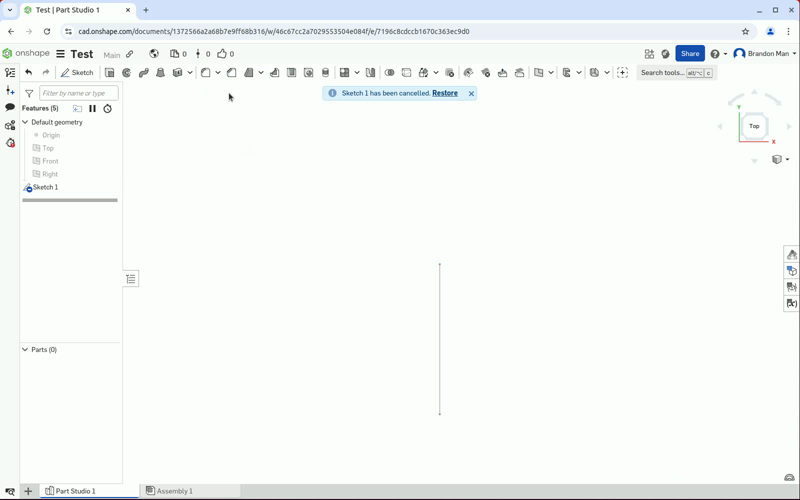
key(shift+s)
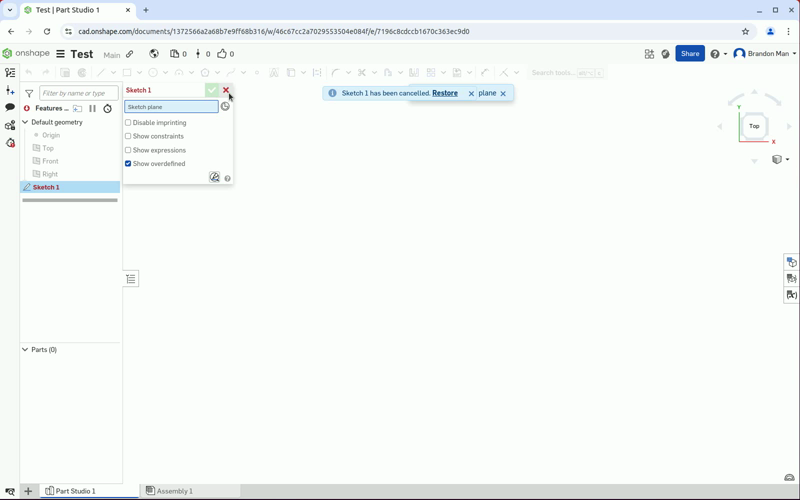
mouse_move(73, 150)
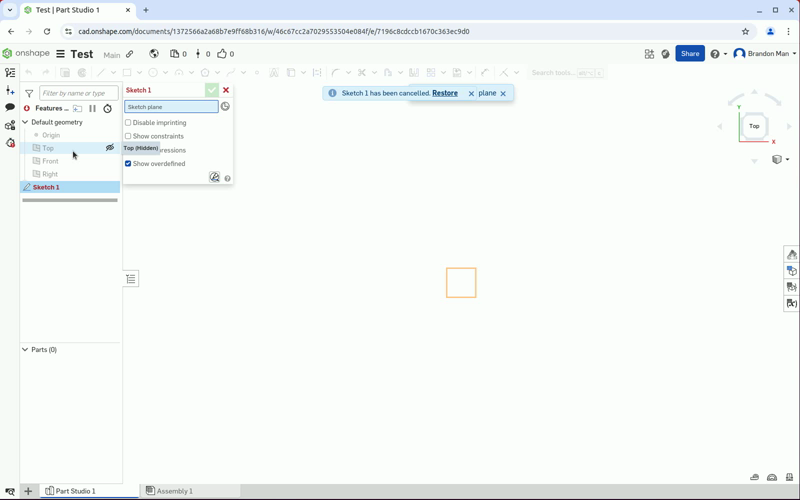
click(73, 150)
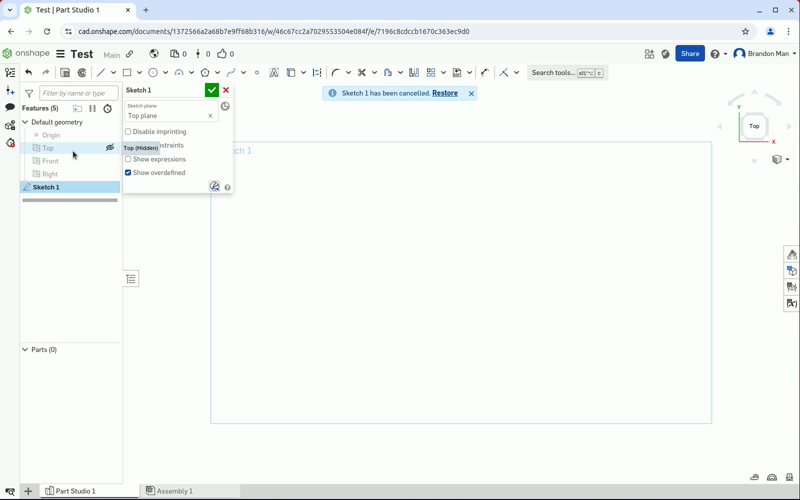
mouse_move(73, 352)
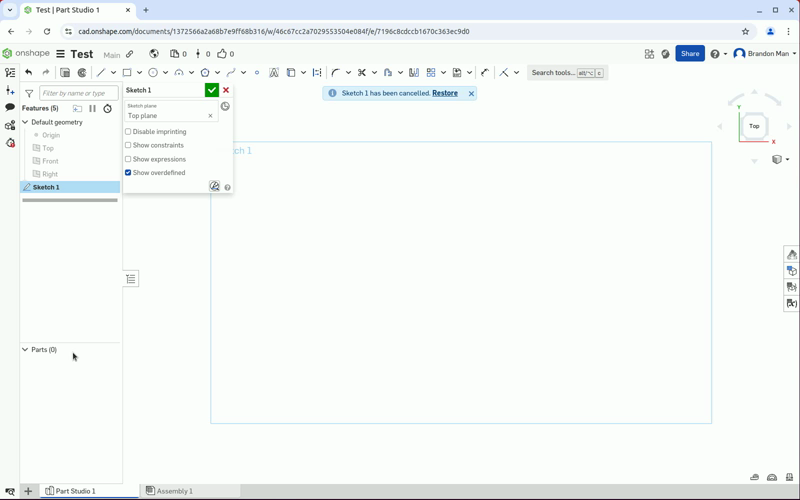
key(y)
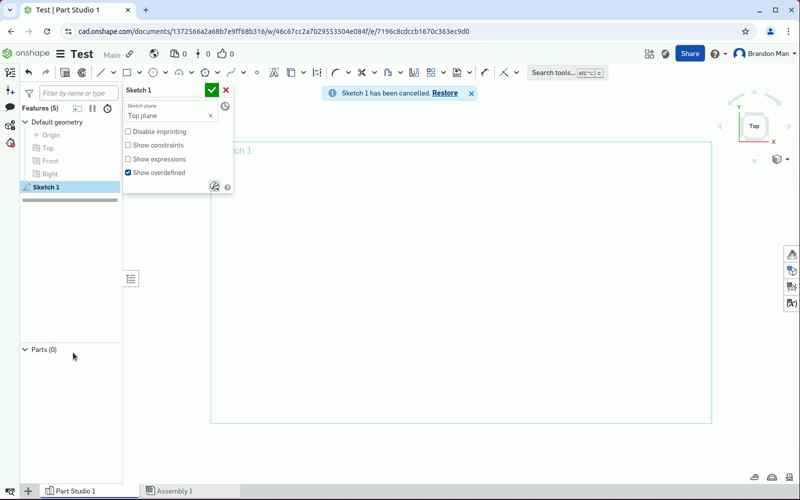
key(l)
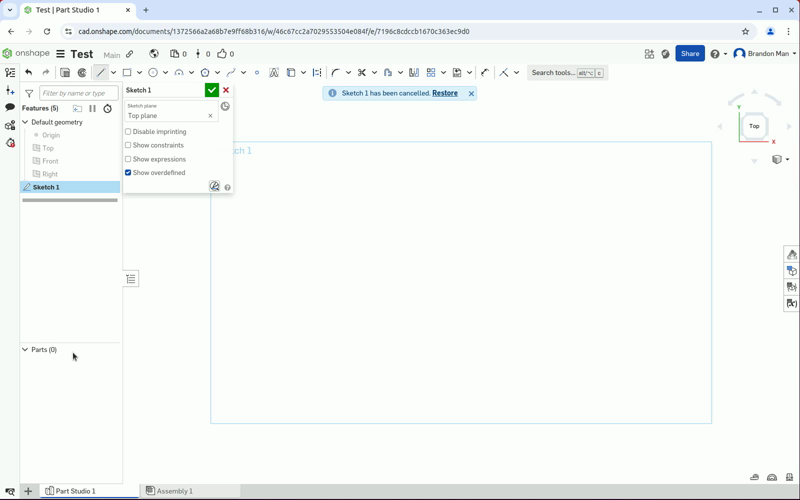
key_down(shift)
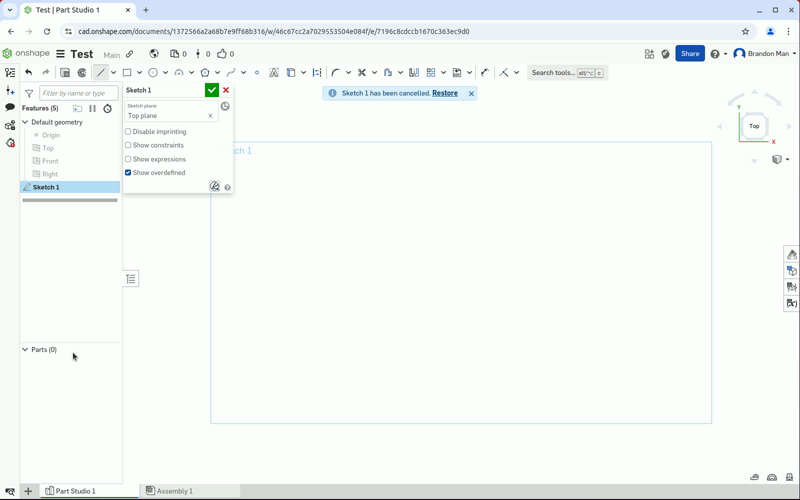
mouse_move(368, 330)
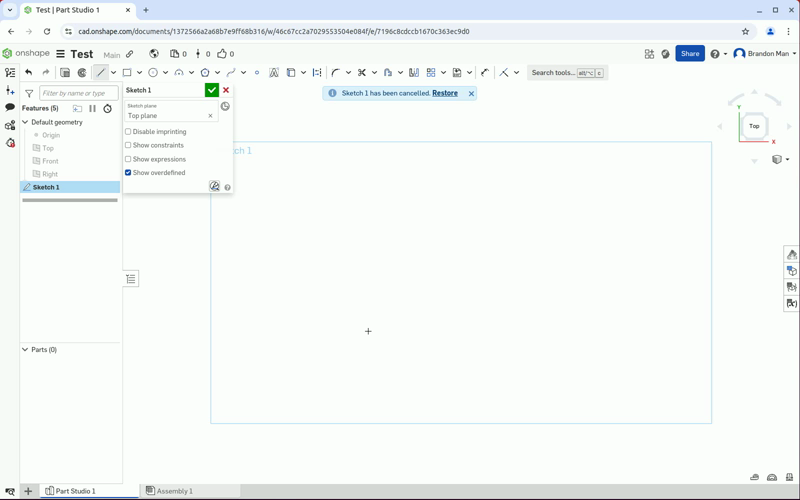
click(368, 330)
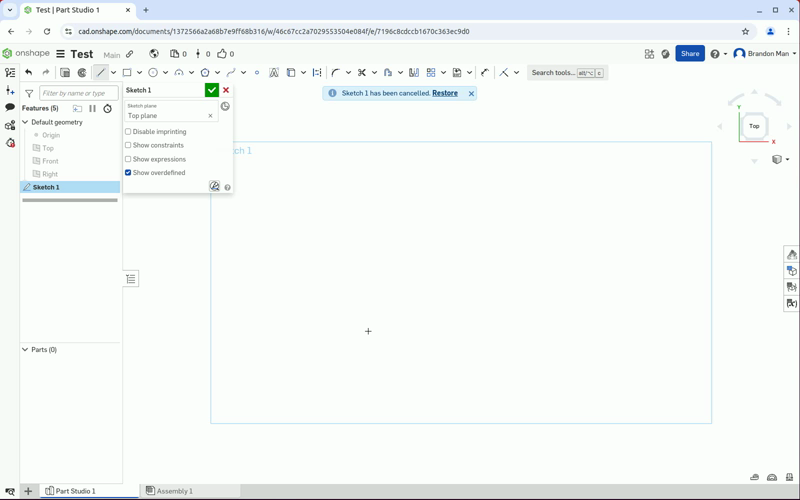
key_up(shift)
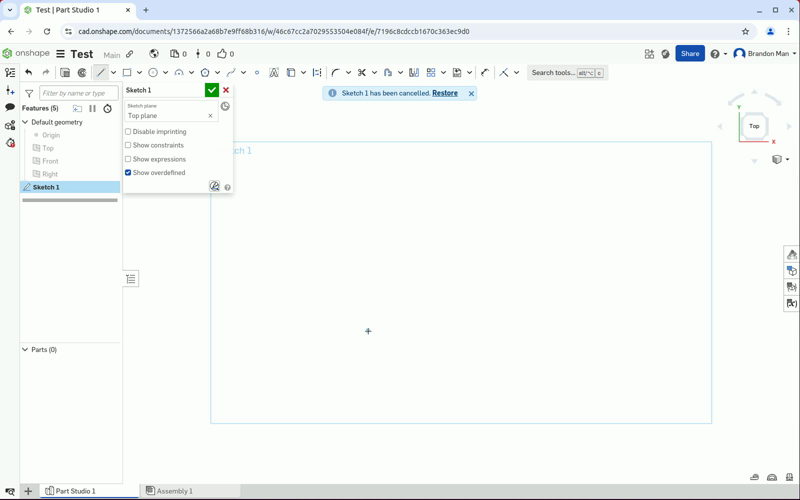
key_down(shift)
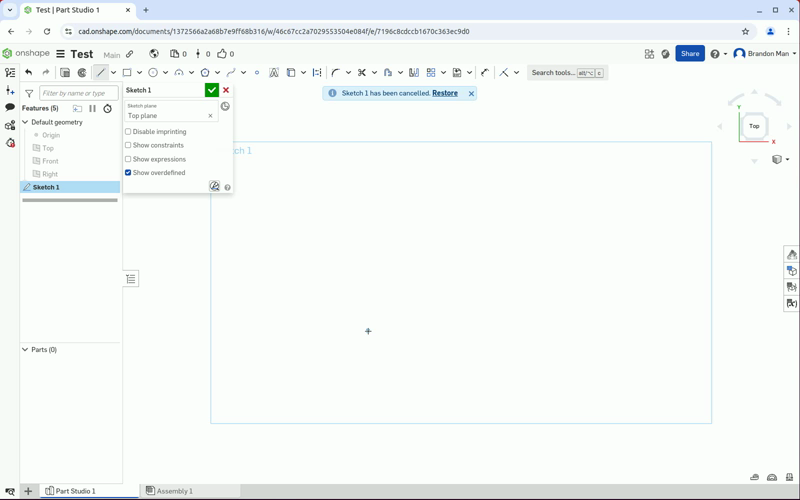
mouse_move(472, 330)
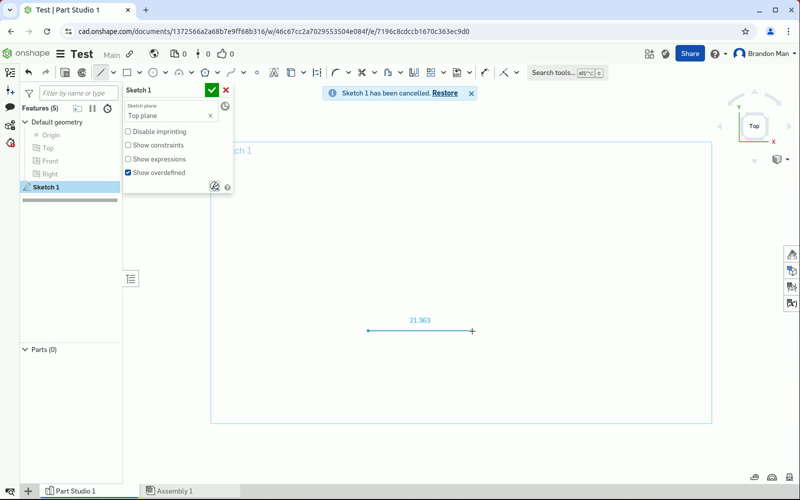
click(472, 330)
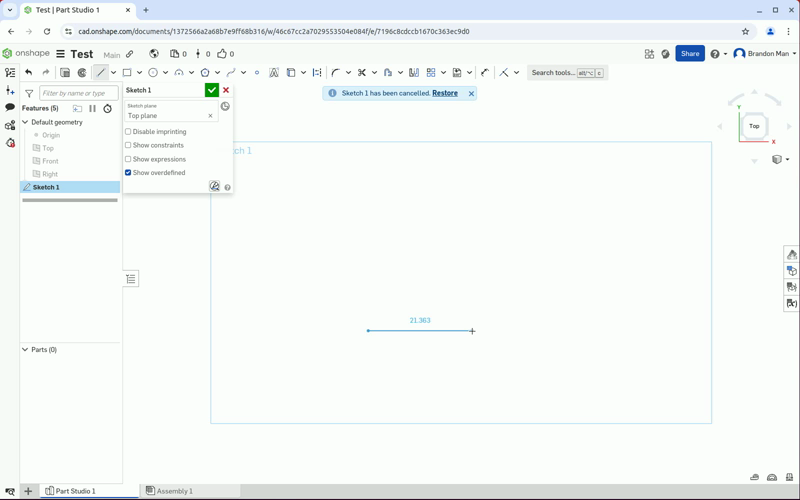
key_up(shift)
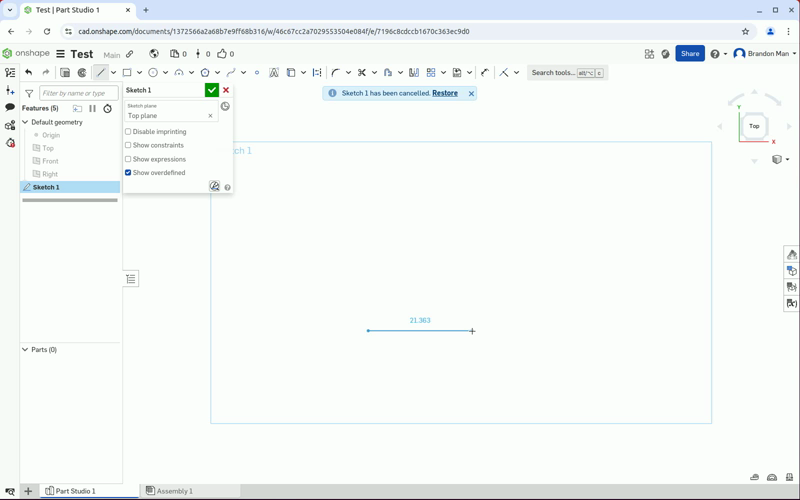
key_down(shift)
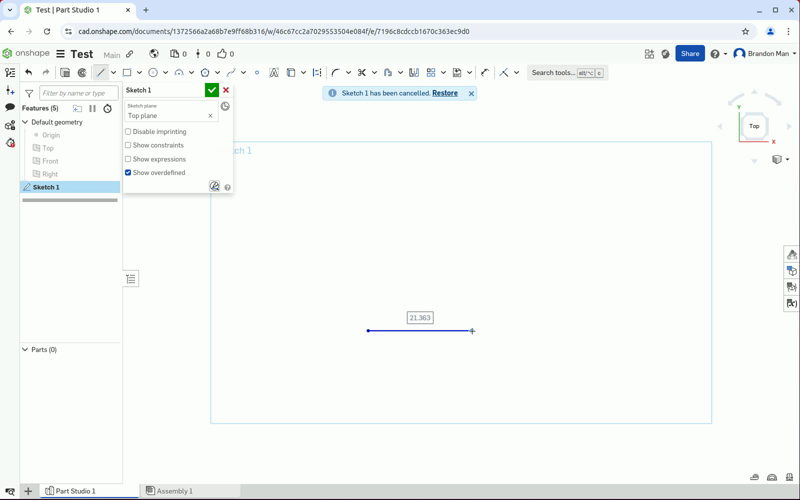
mouse_move(472, 235)
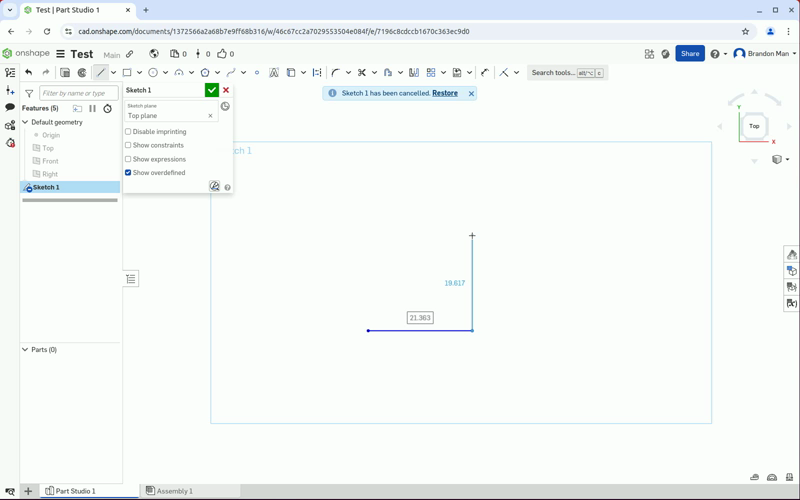
click(472, 235)
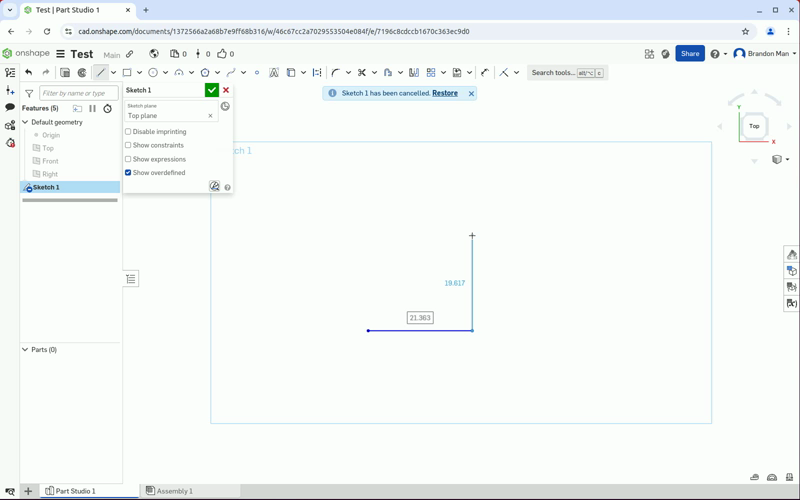
key_up(shift)
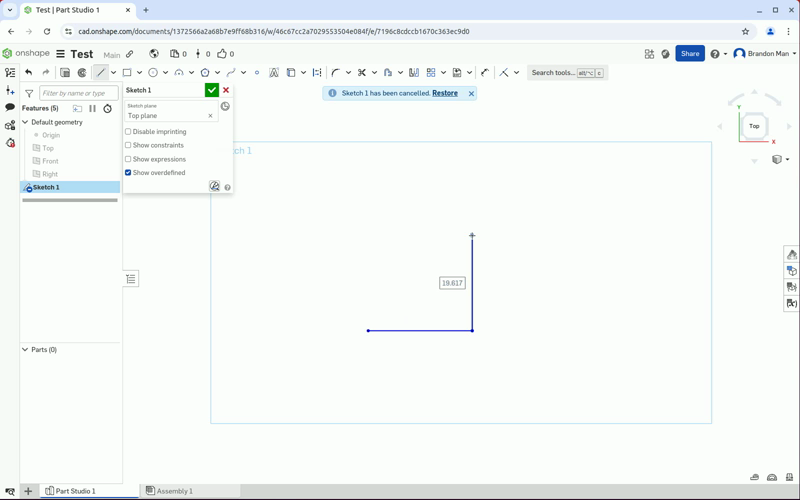
key_down(shift)
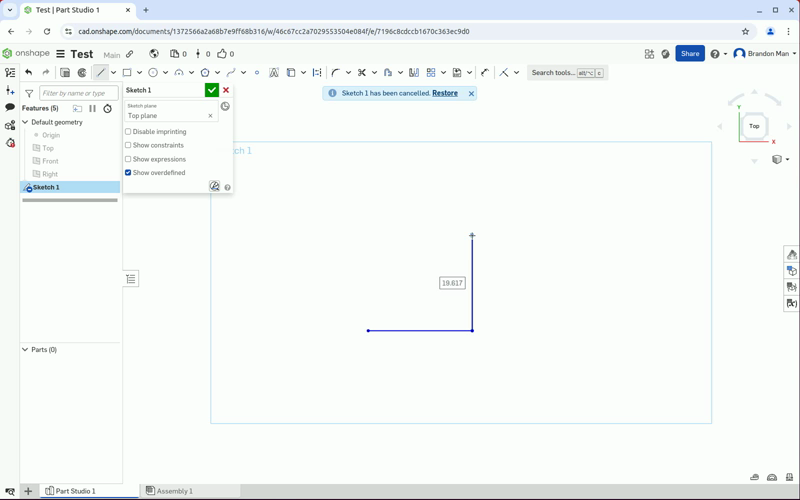
mouse_move(368, 235)
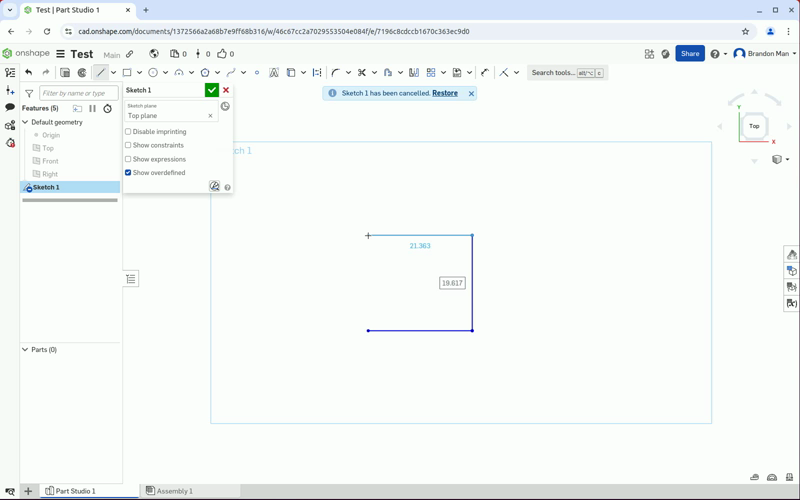
click(368, 235)
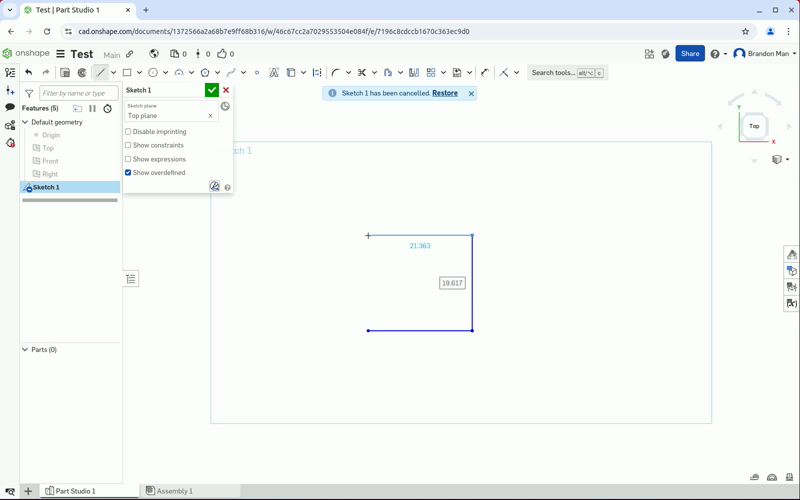
key_up(shift)
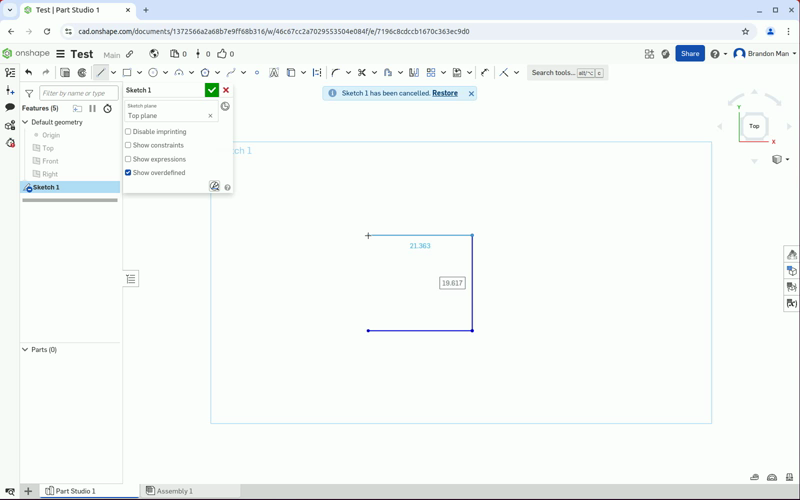
key_down(shift)
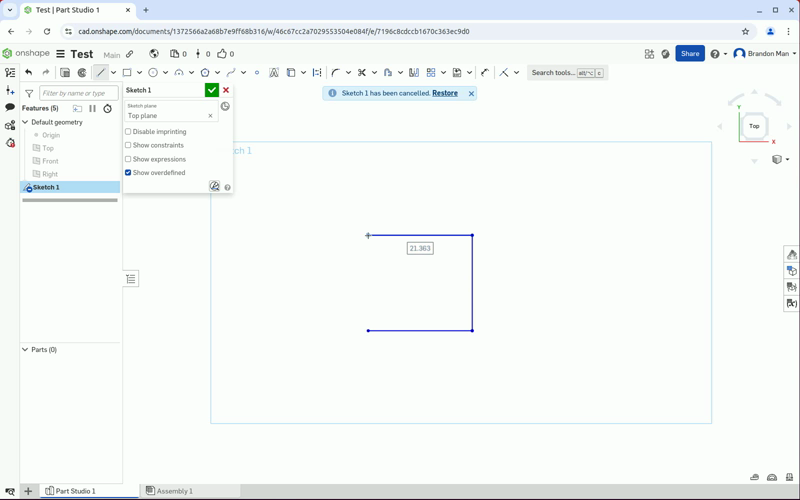
mouse_move(368, 330)
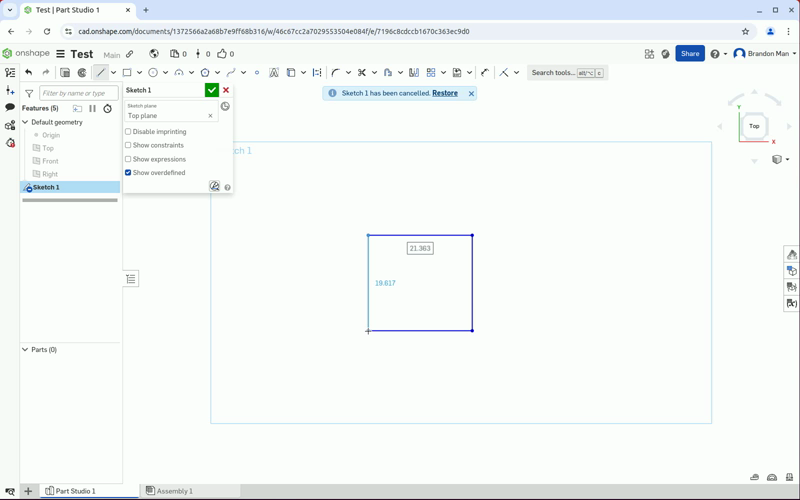
key_up(shift)
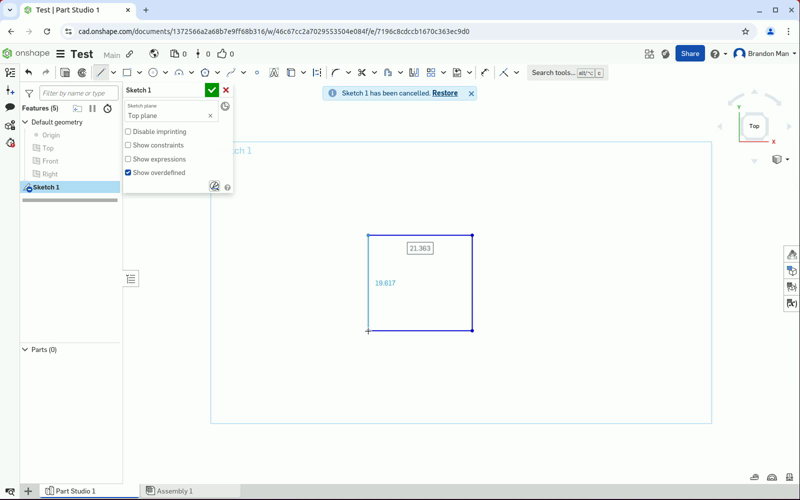
click(368, 330)
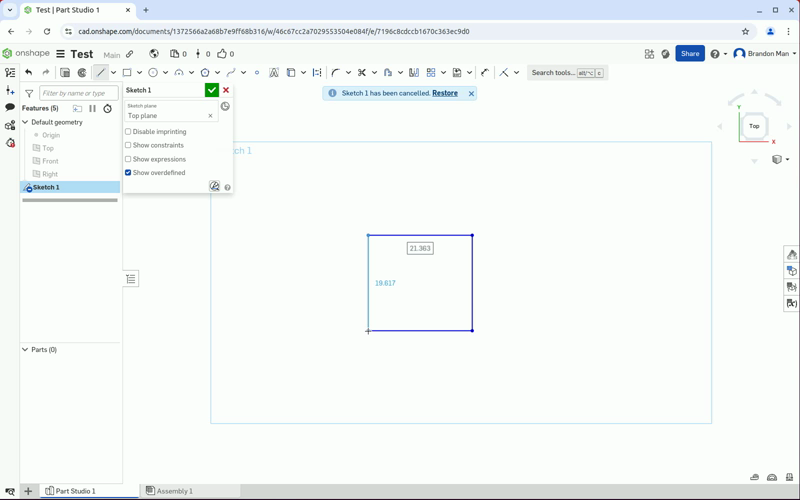
key(esc)
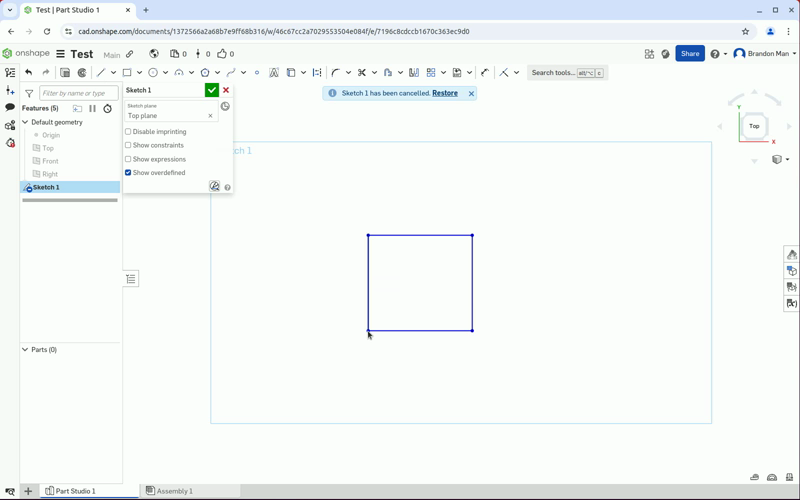
mouse_move(382, 255)
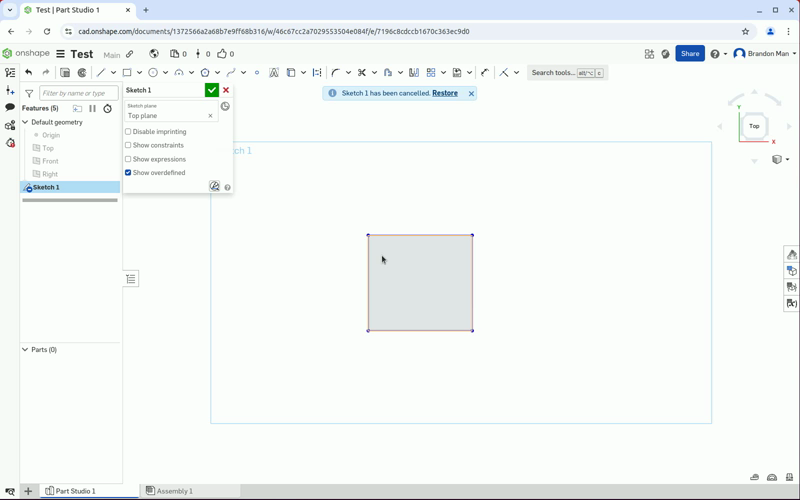
click(382, 255)
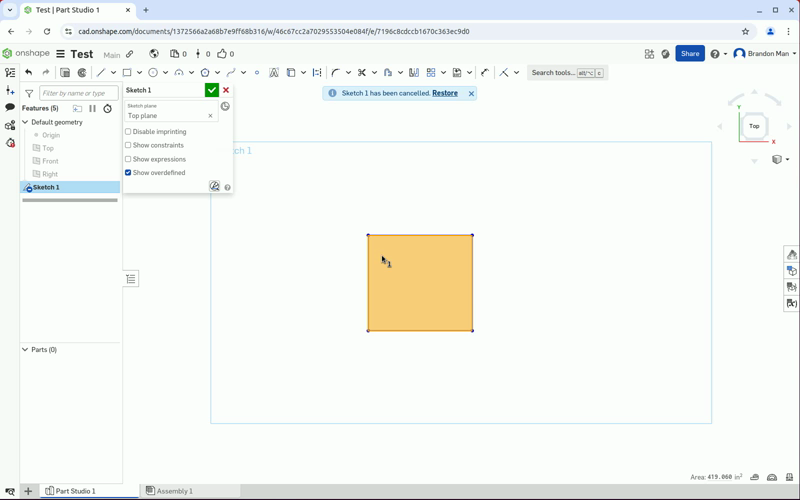
mouse_move(73, 352)
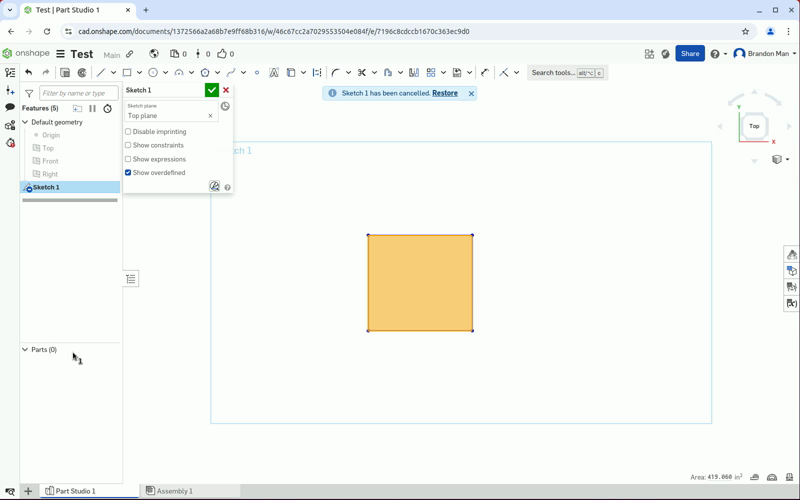
key(shift+y)
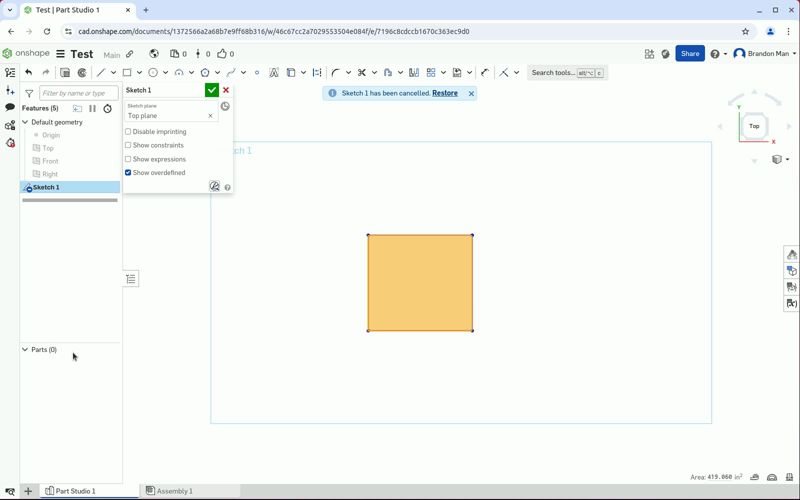
key(shift+e)
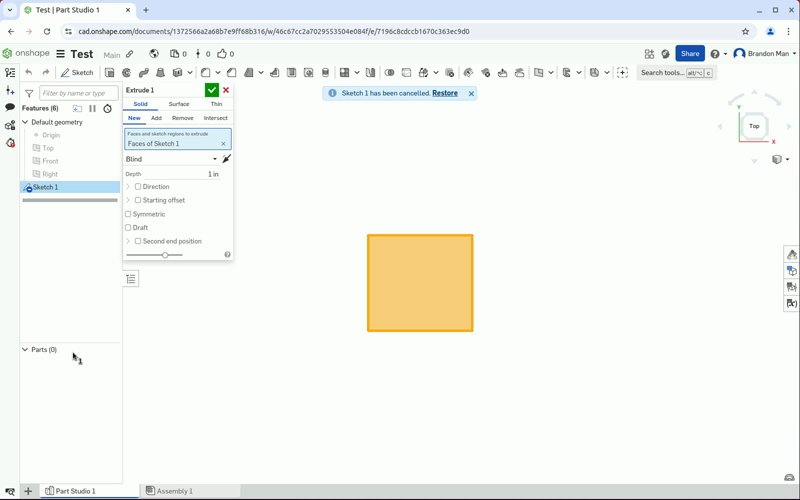
mouse_move(143, 106)
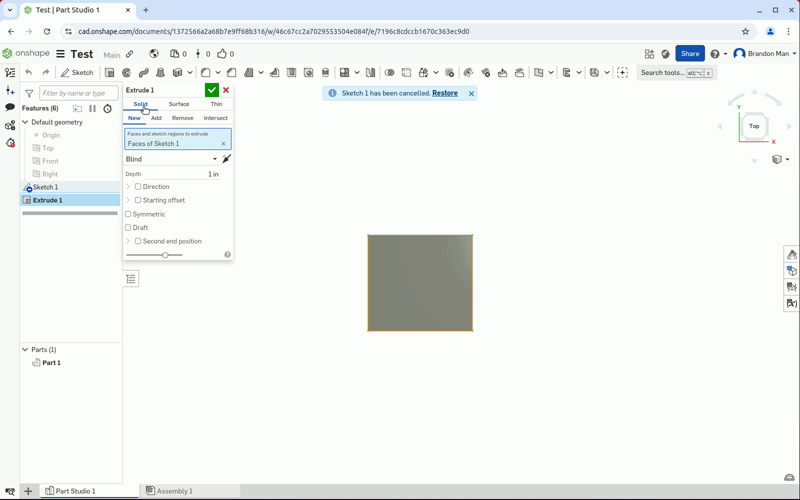
click(143, 106)
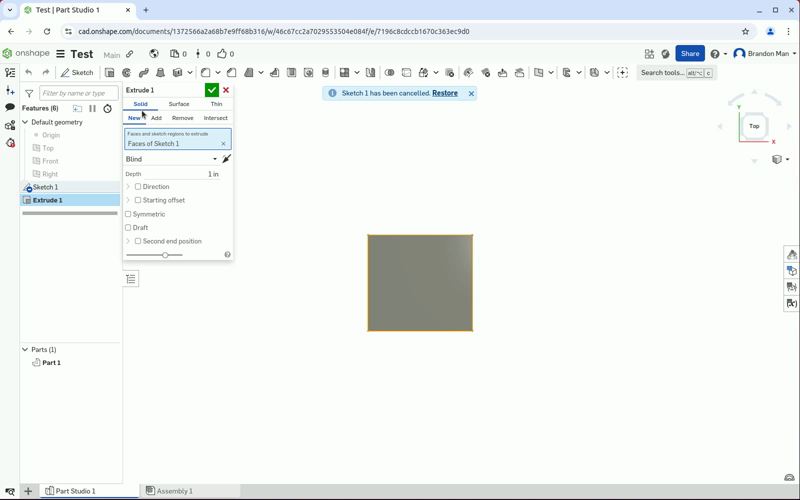
mouse_move(137, 120)
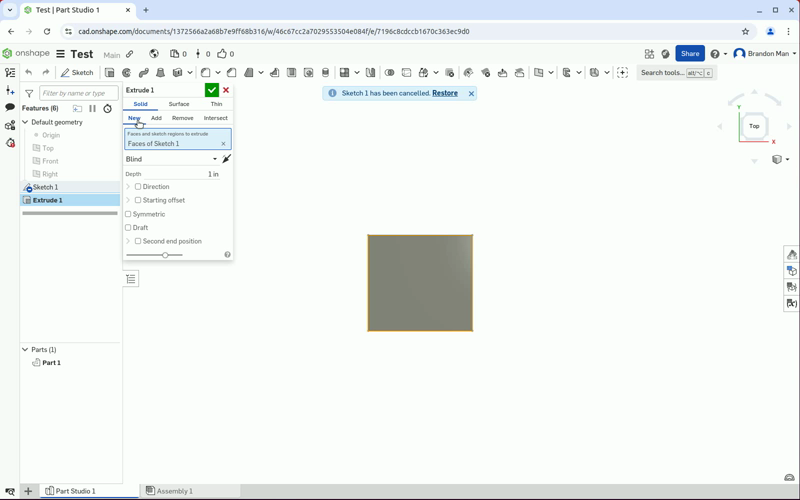
click(137, 120)
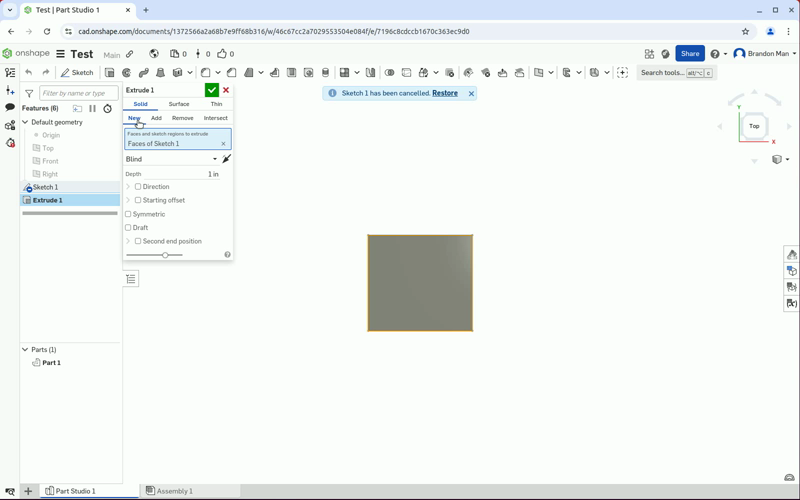
key(tab, 4)
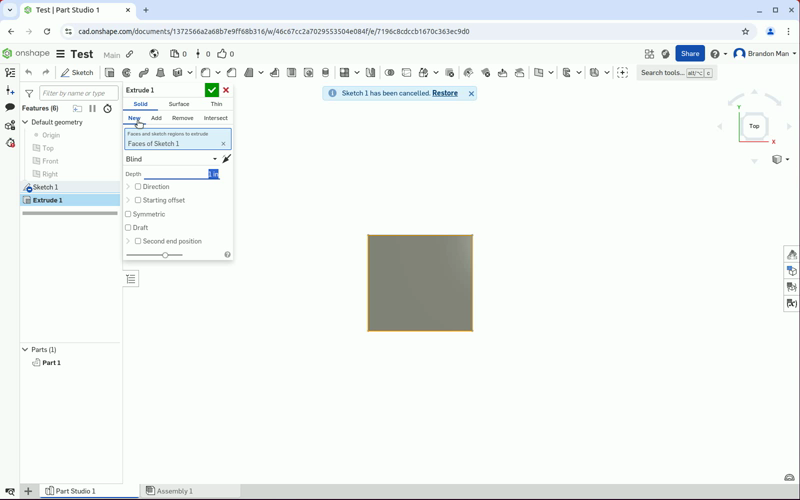
text(23.108)
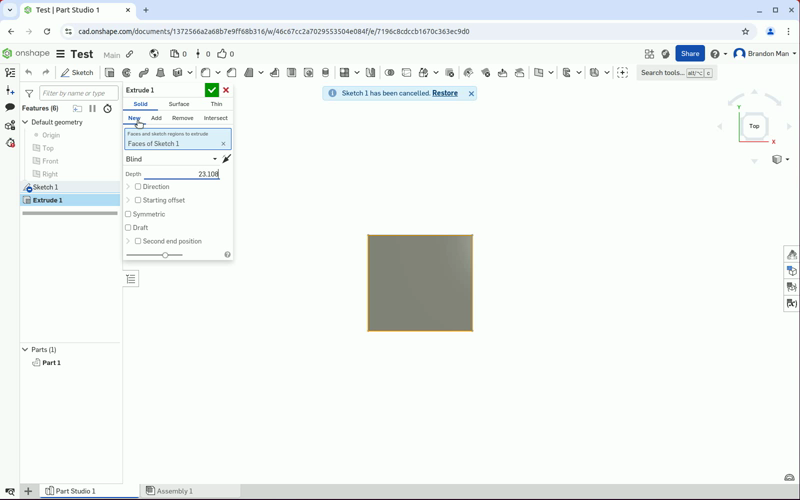
key(enter)
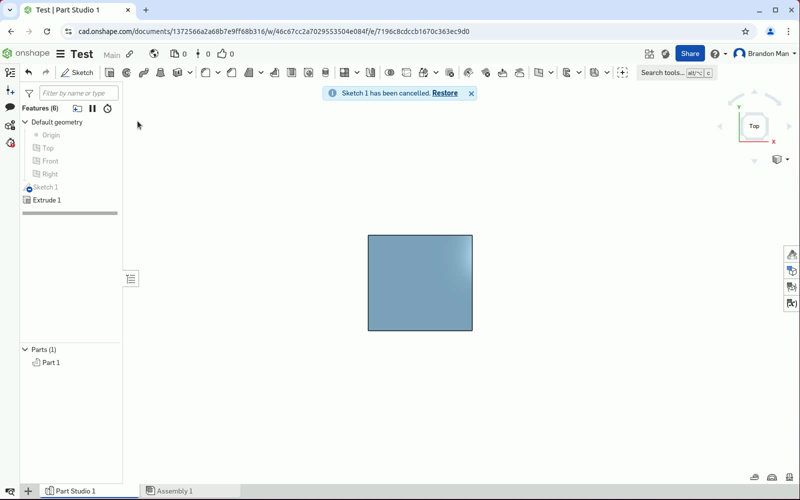
key(shift+h)
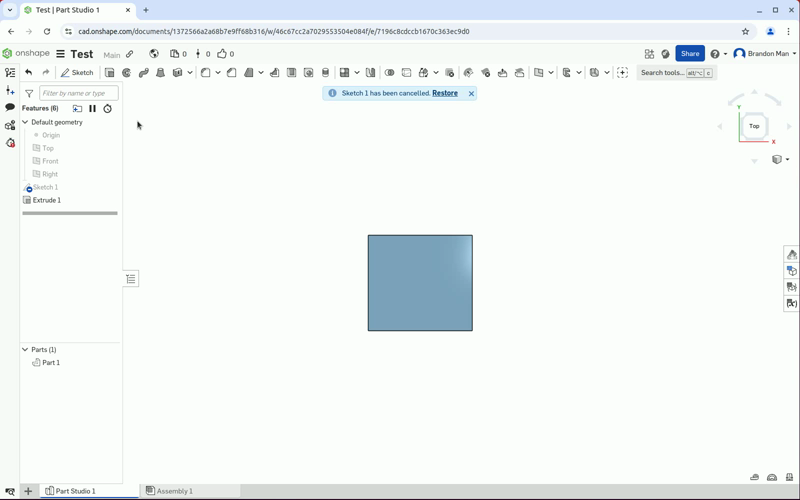
key(shift+h)
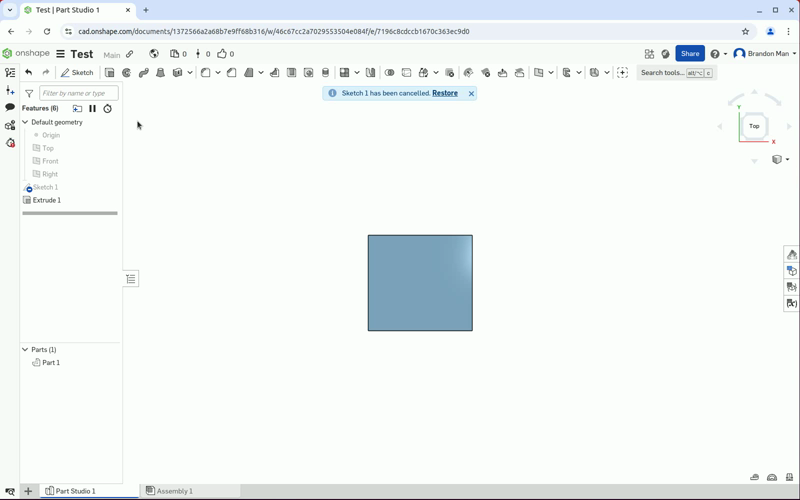
mouse_move(73, 189)
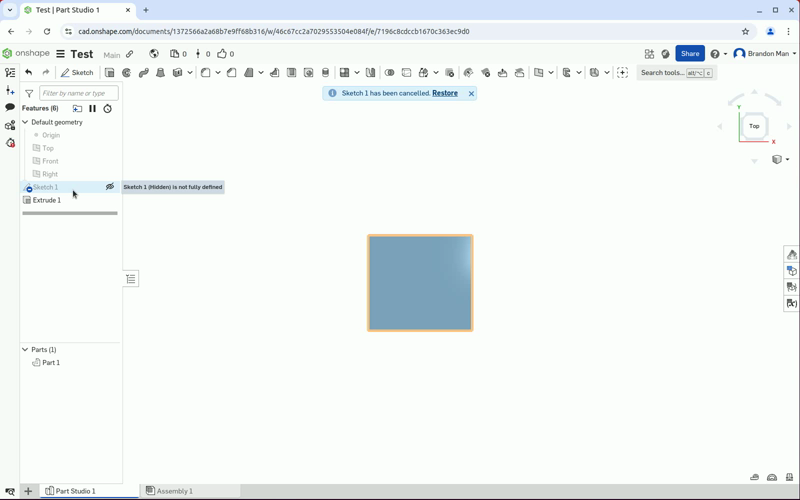
click(73, 189)
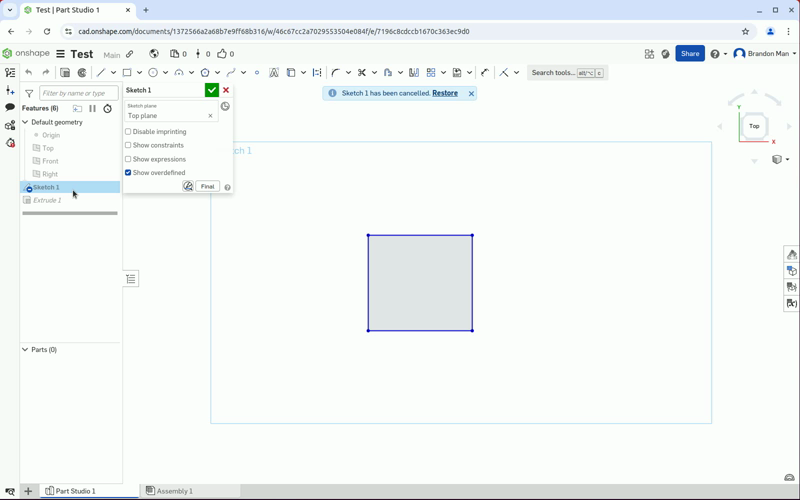
mouse_move(229, 92)
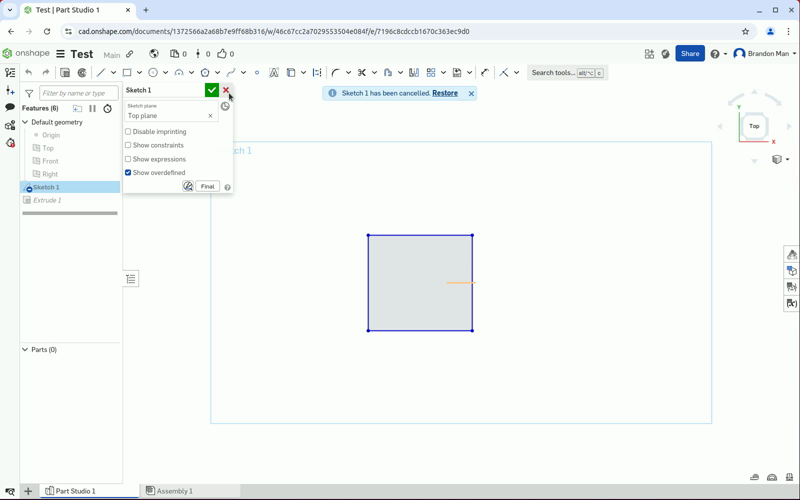
click(229, 92)
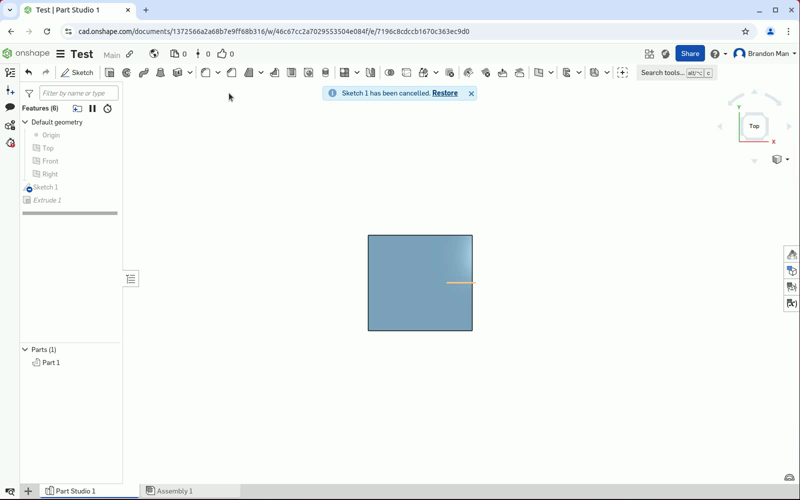
mouse_move(73, 352)
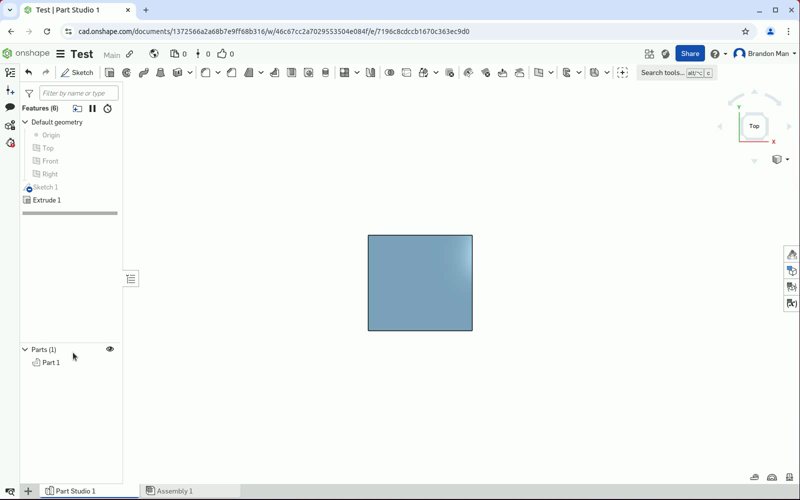
key(y)
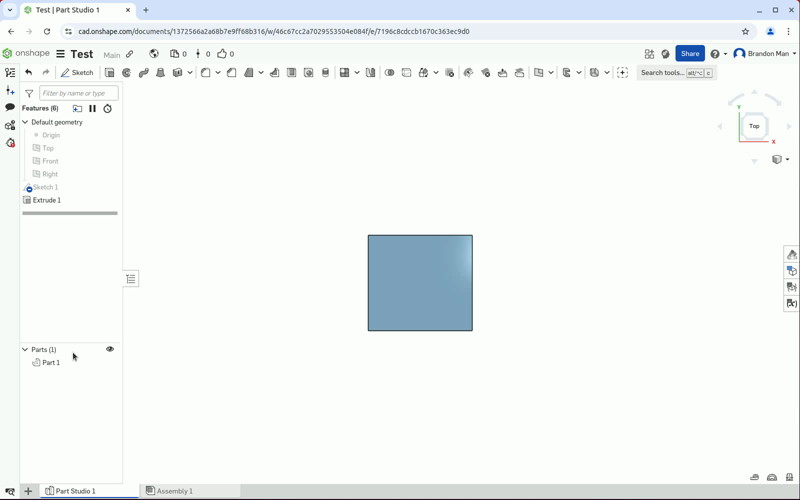
key(shift+p)
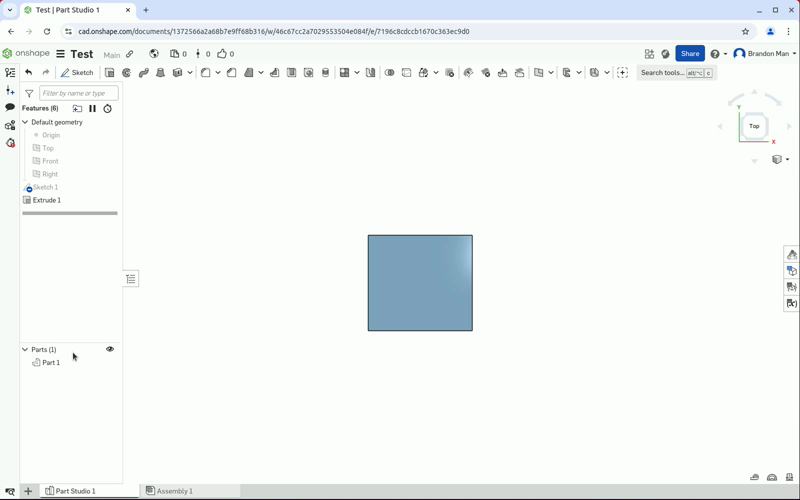
key(space)
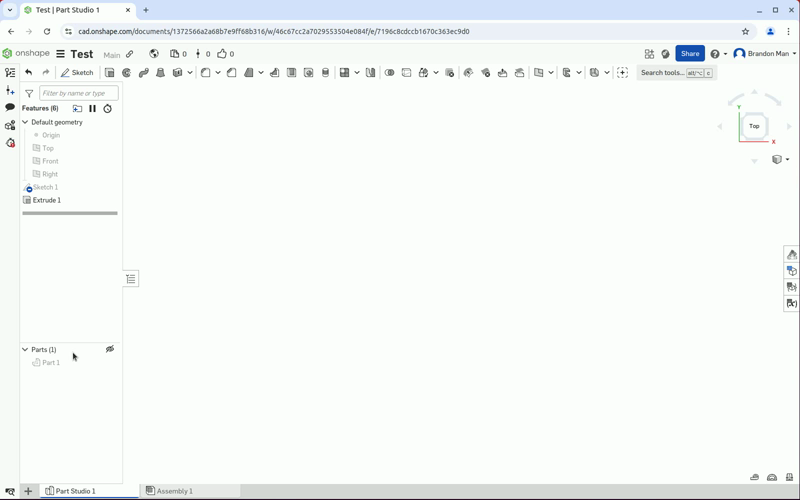
key_down(shift)
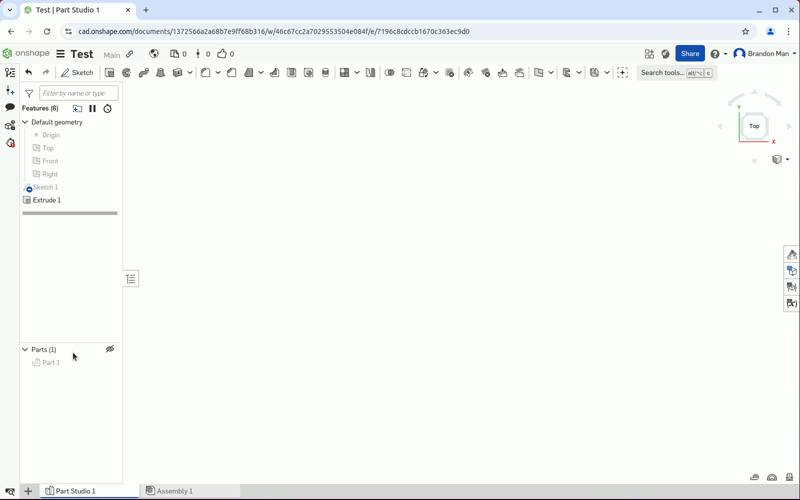
key(up)
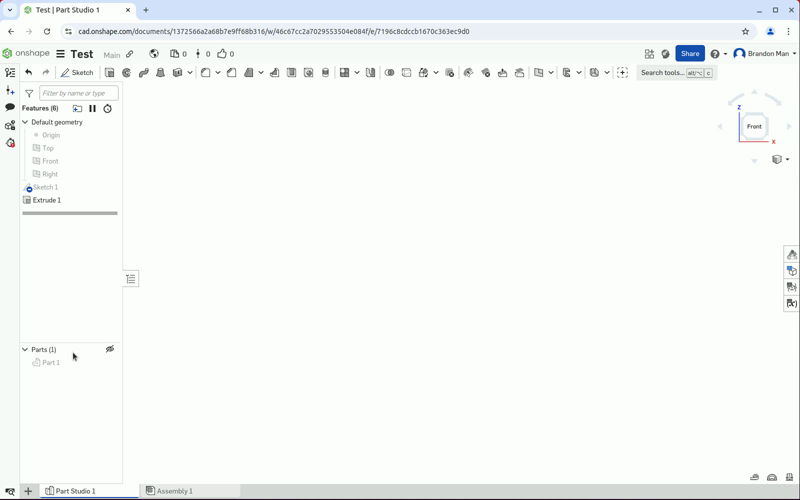
key_up(shift)
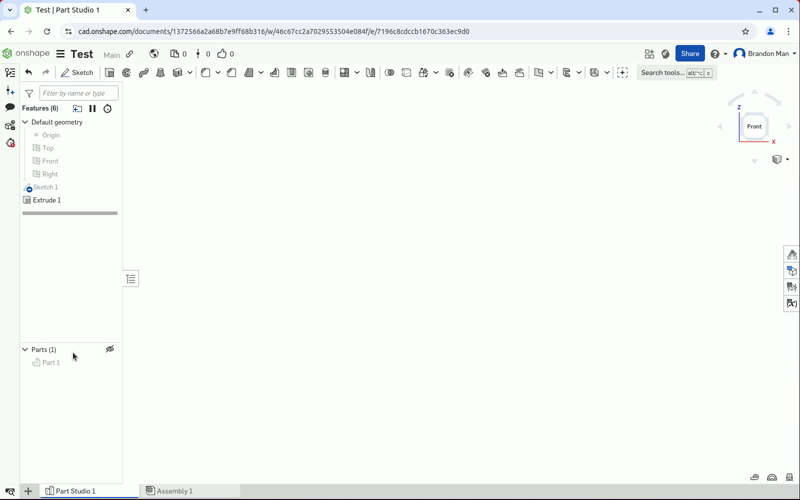
mouse_move(73, 352)
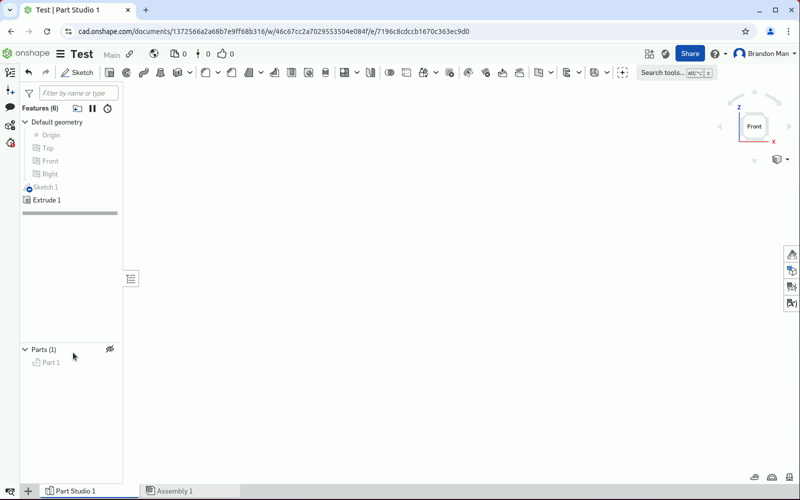
key(shift+y)
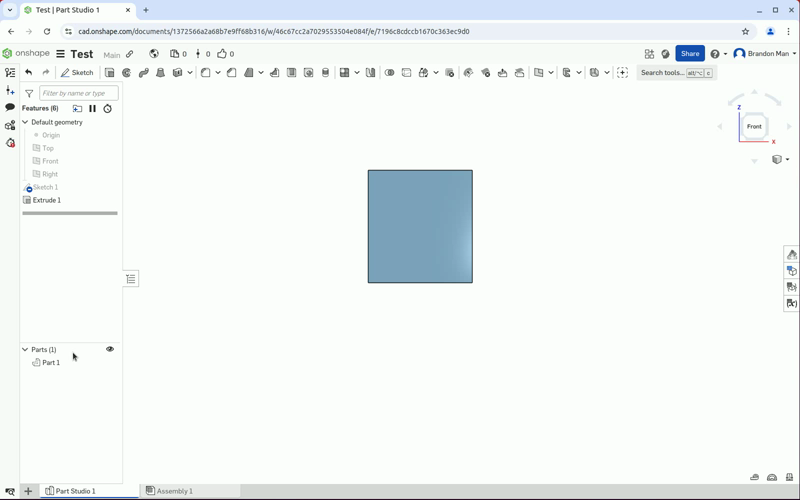
mouse_move(541, 75)
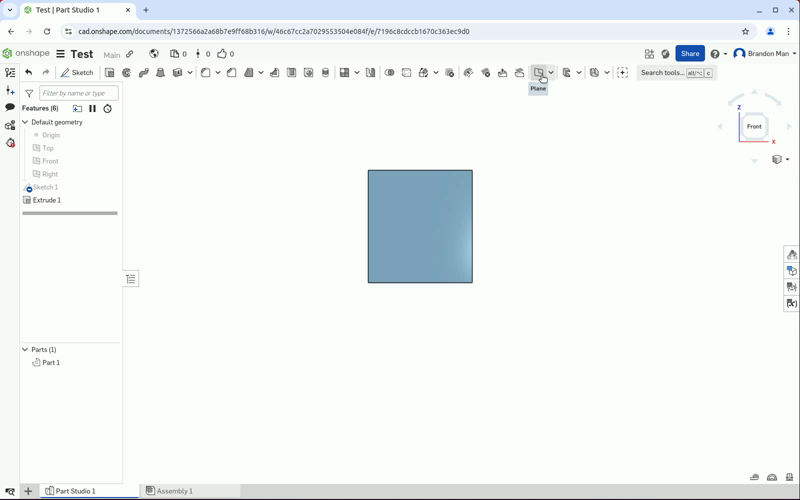
click(541, 75)
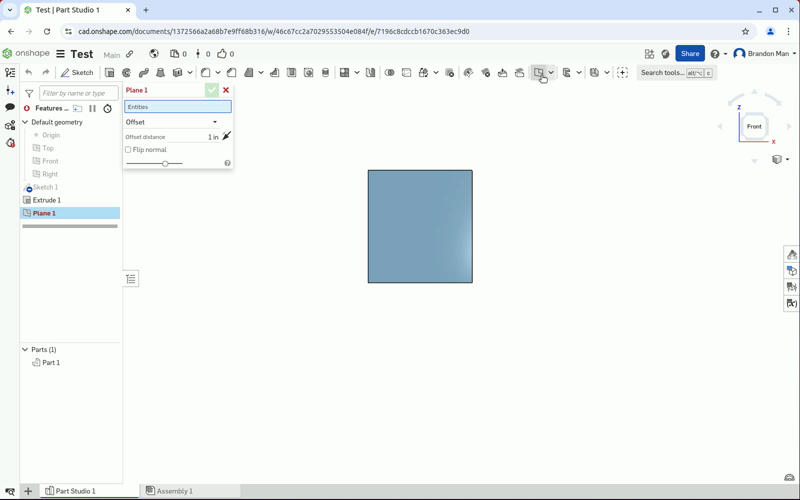
mouse_move(73, 163)
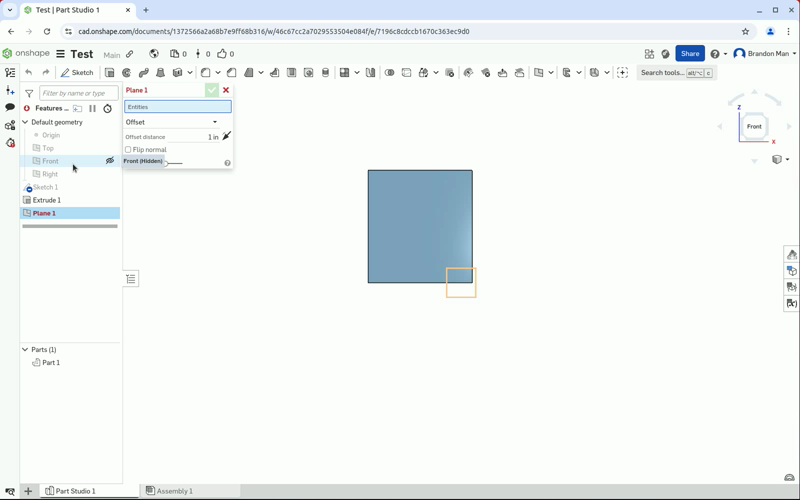
click(73, 163)
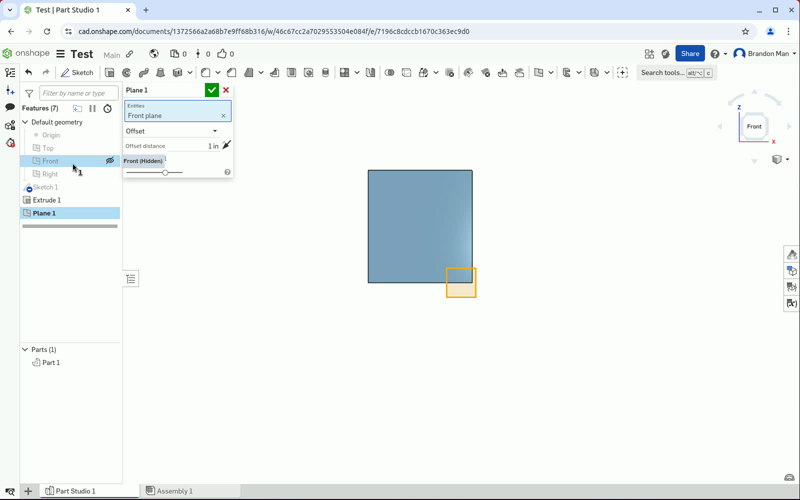
key(tab, 2)
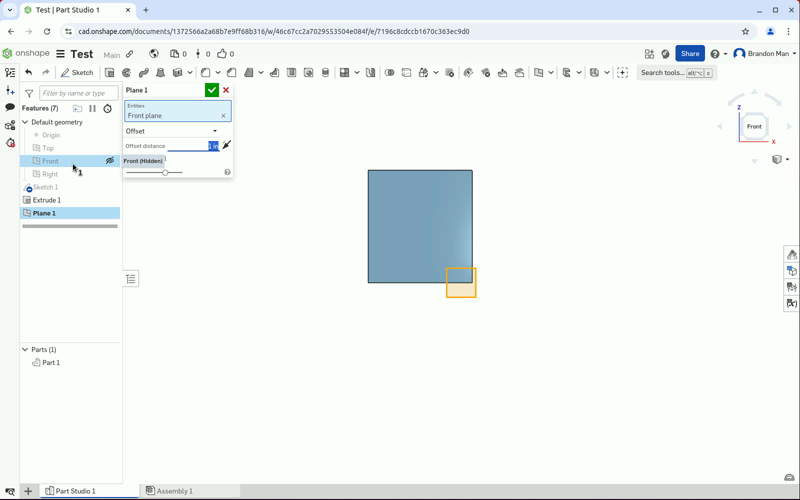
text(9.86)
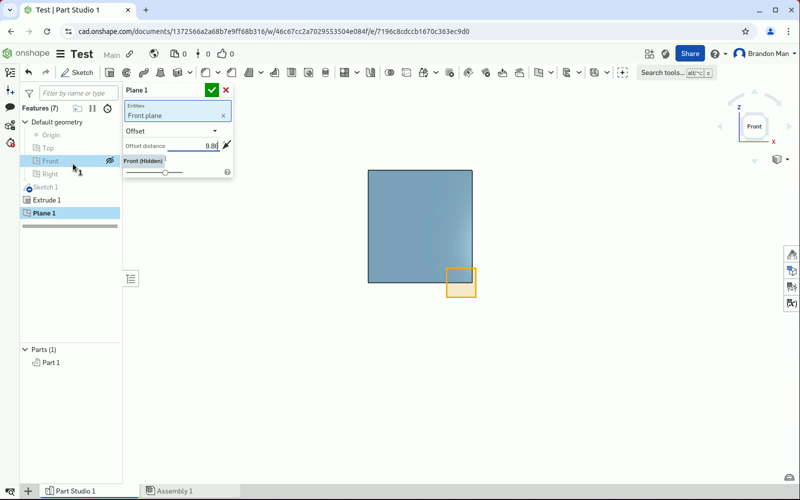
key(enter, 2)
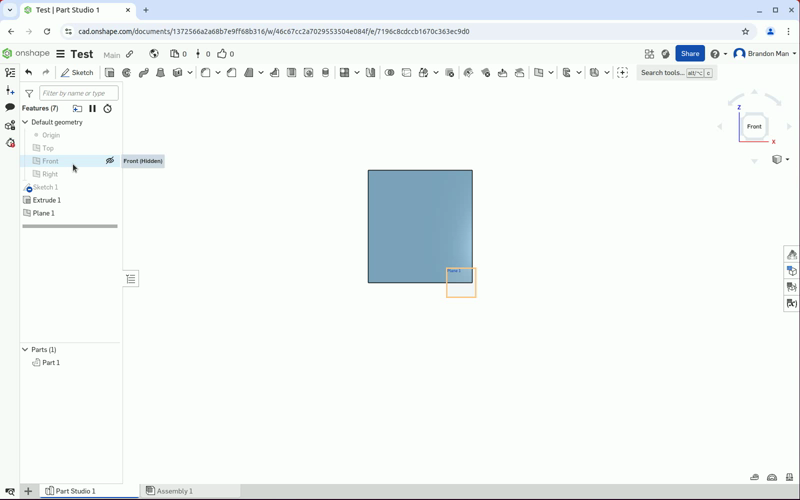
key(shift+s)
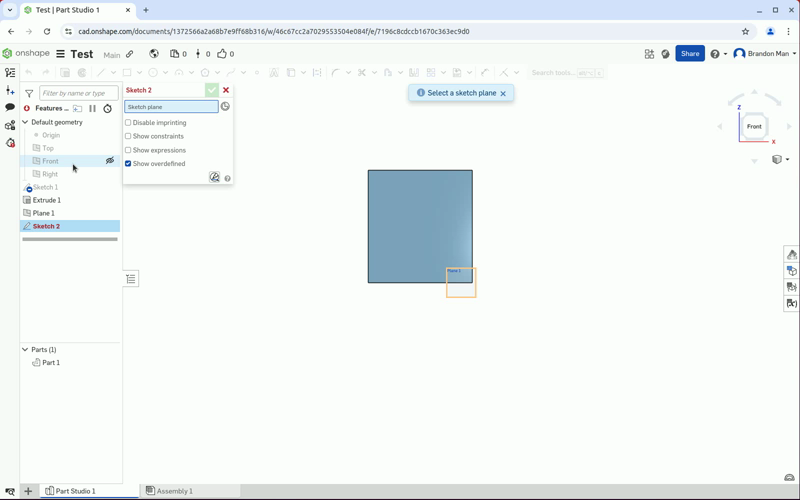
mouse_move(73, 215)
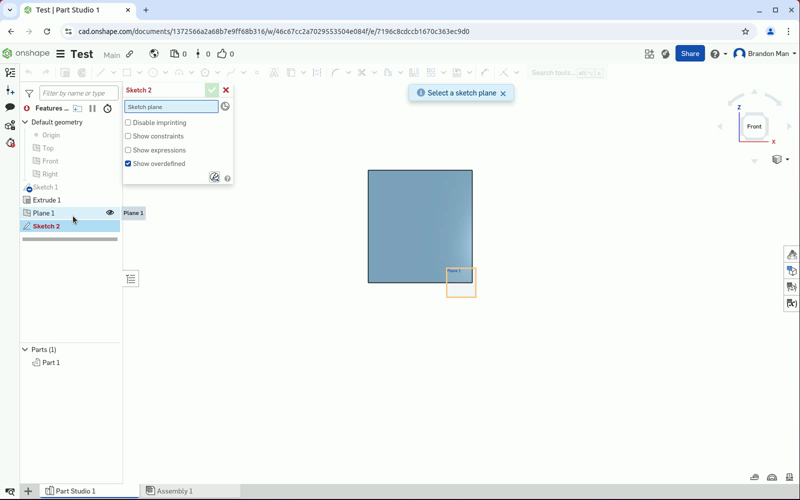
click(73, 215)
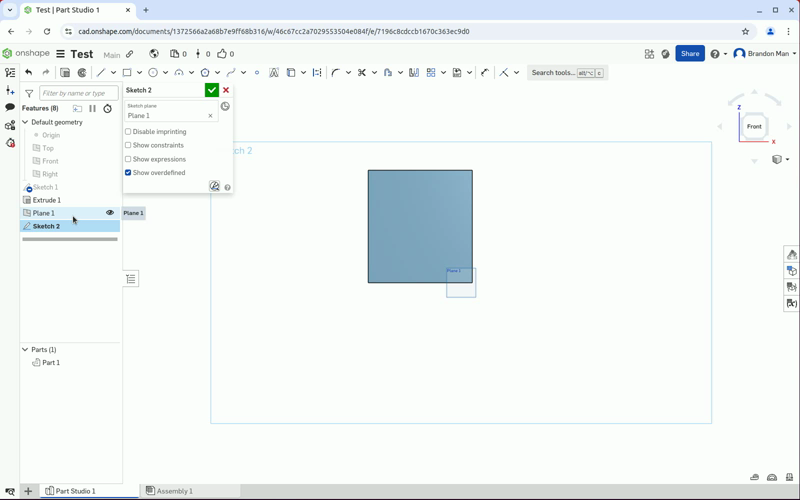
mouse_move(73, 352)
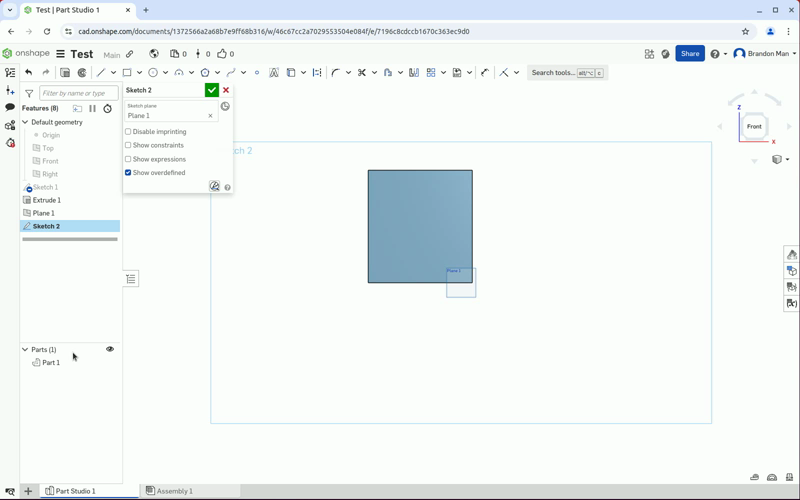
key(y)
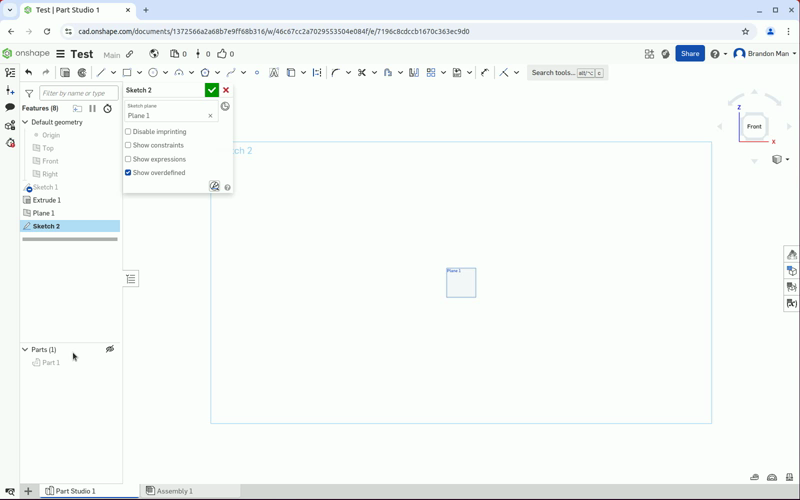
key(l)
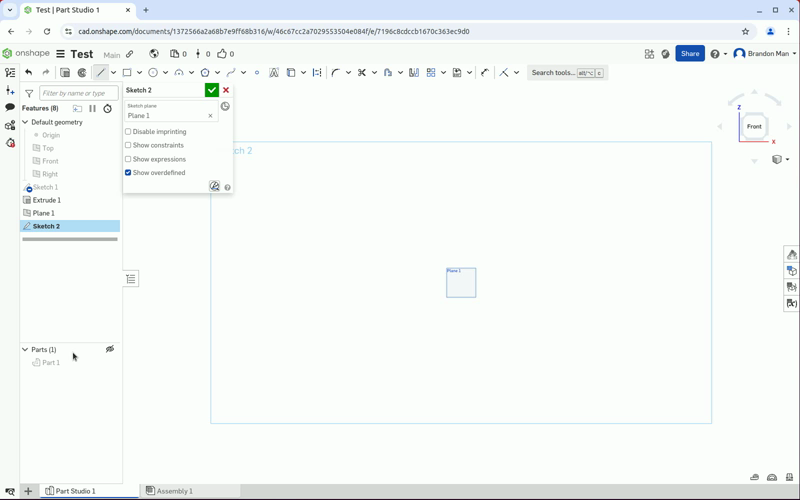
key_down(shift)
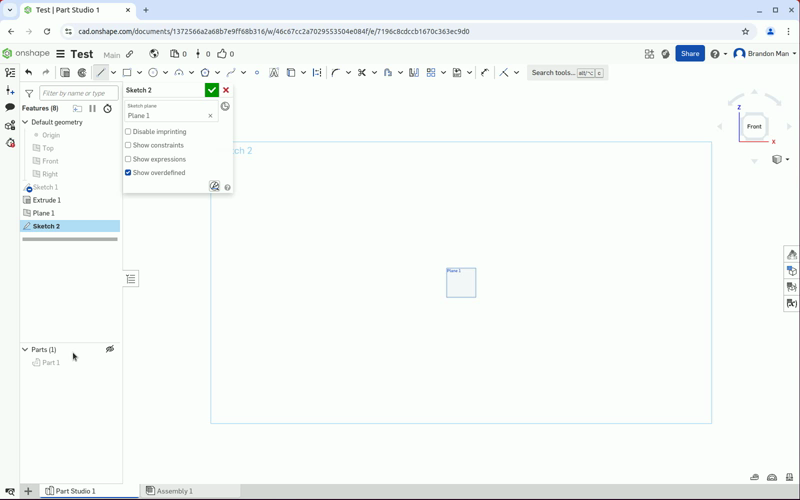
mouse_move(379, 282)
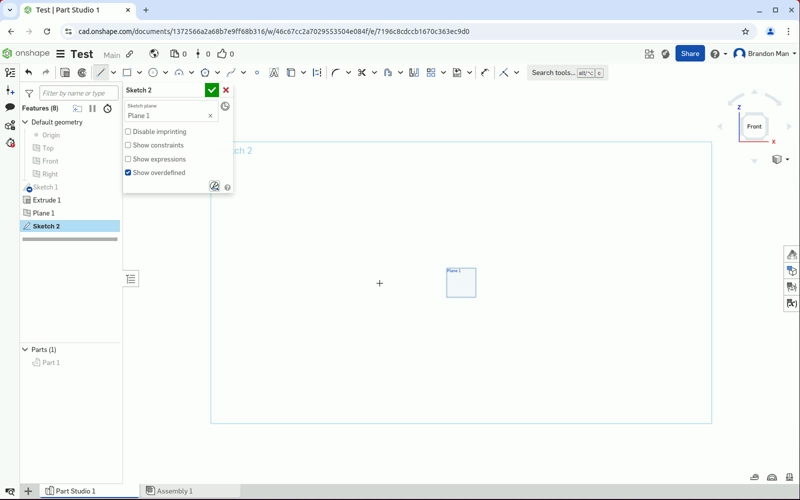
click(379, 282)
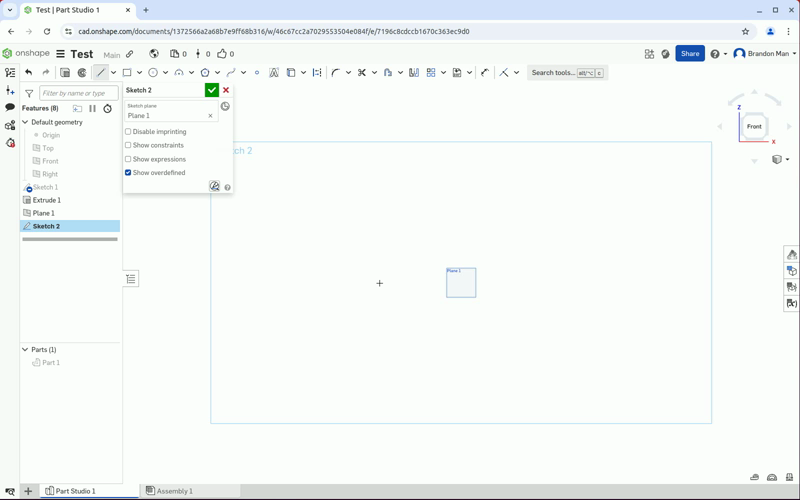
key_up(shift)
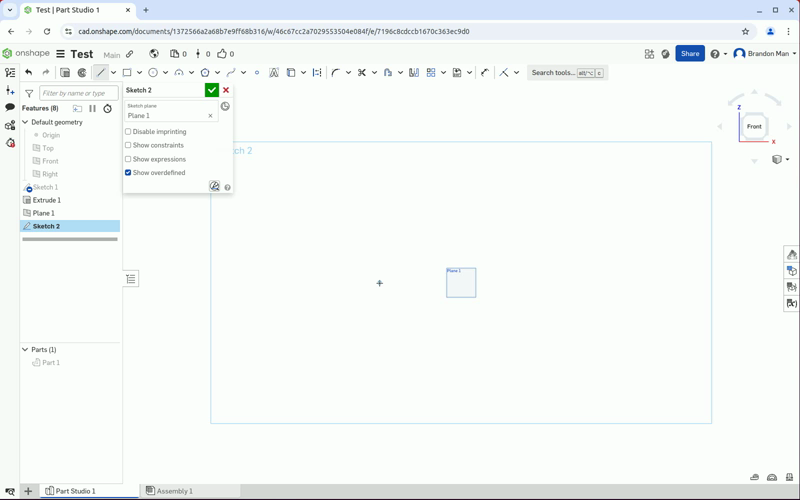
key_down(shift)
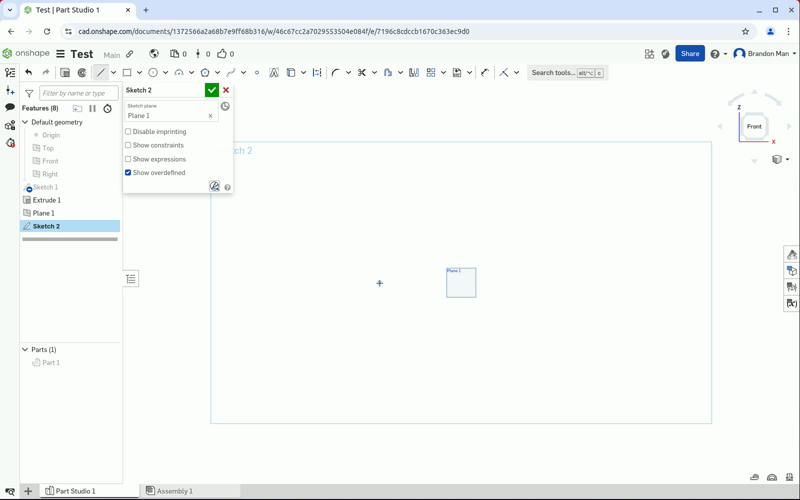
mouse_move(461, 282)
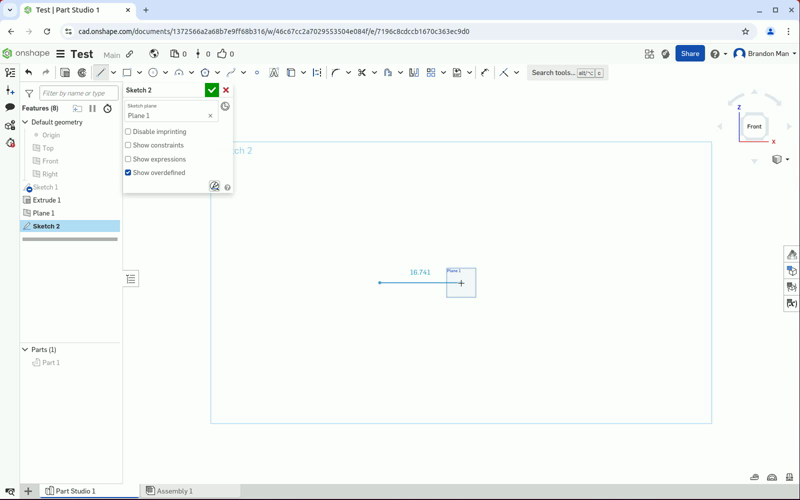
click(461, 282)
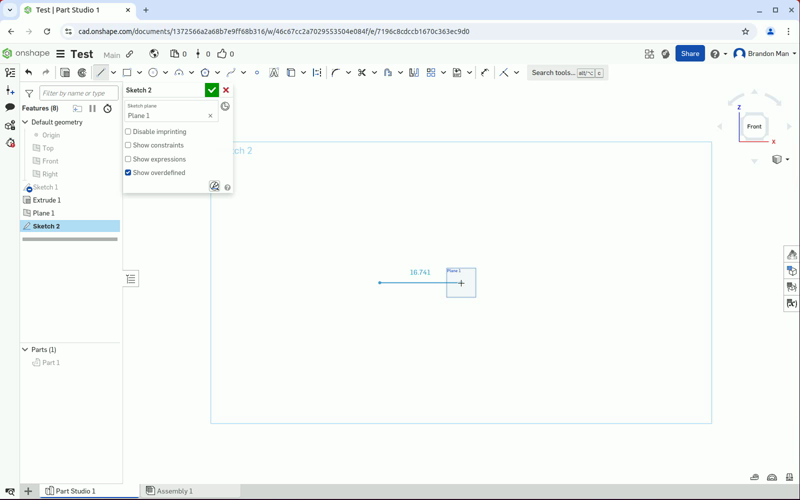
key_up(shift)
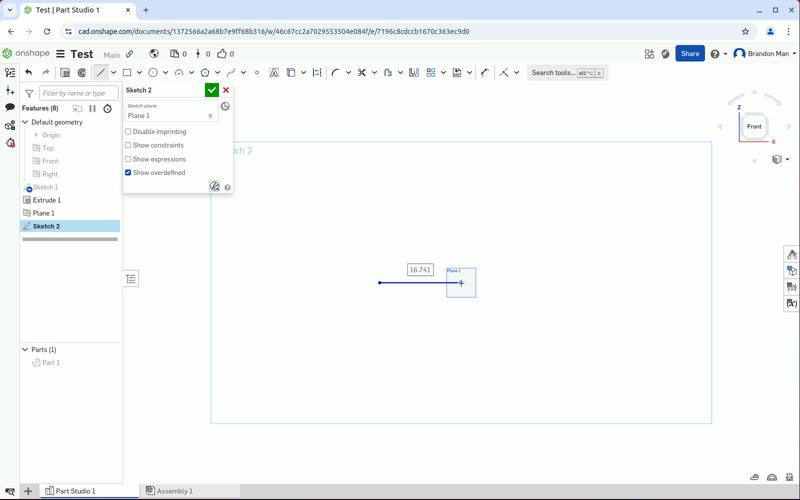
key_down(shift)
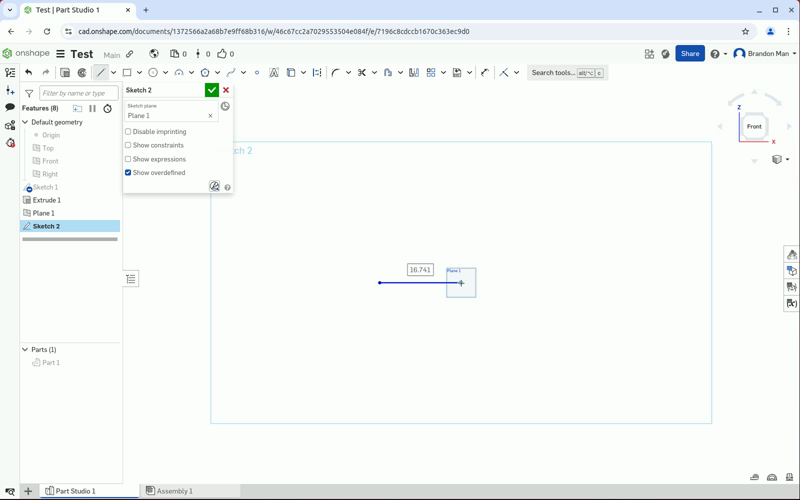
mouse_move(461, 177)
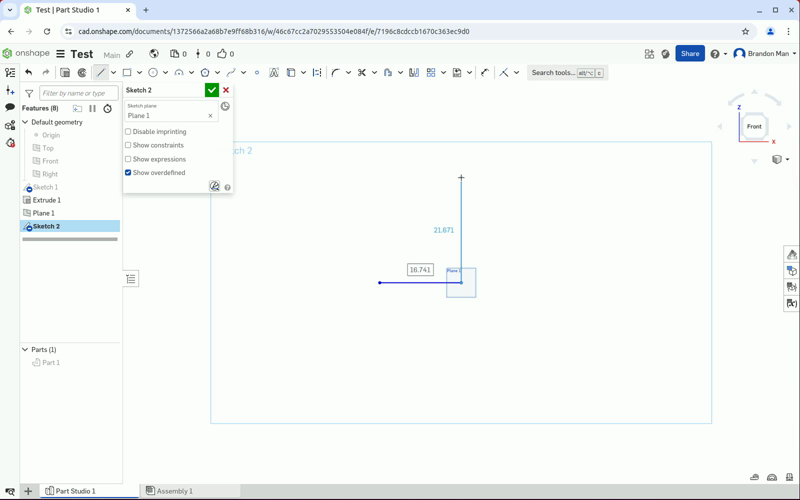
click(461, 177)
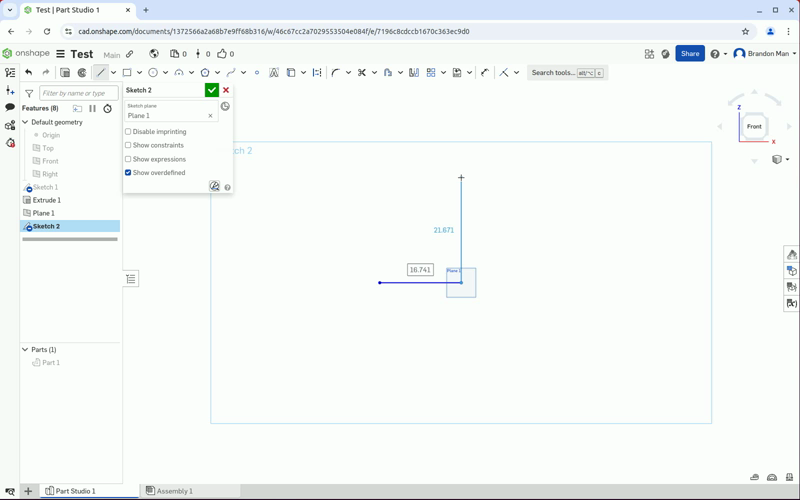
key_up(shift)
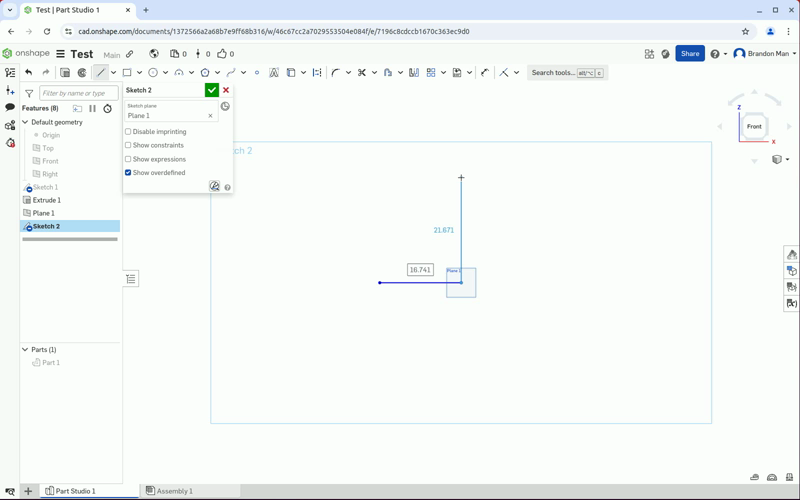
key_down(shift)
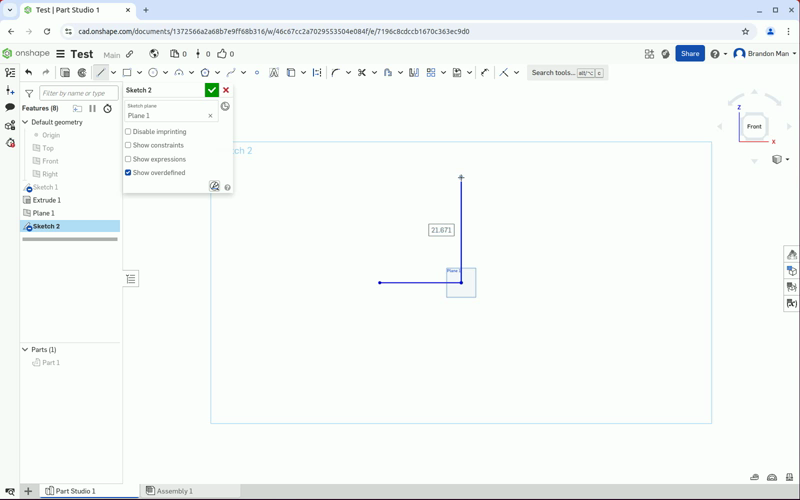
mouse_move(379, 177)
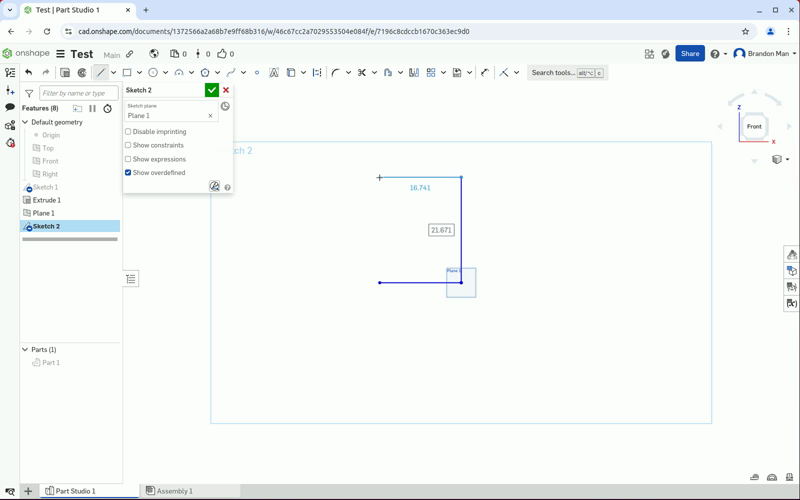
click(379, 177)
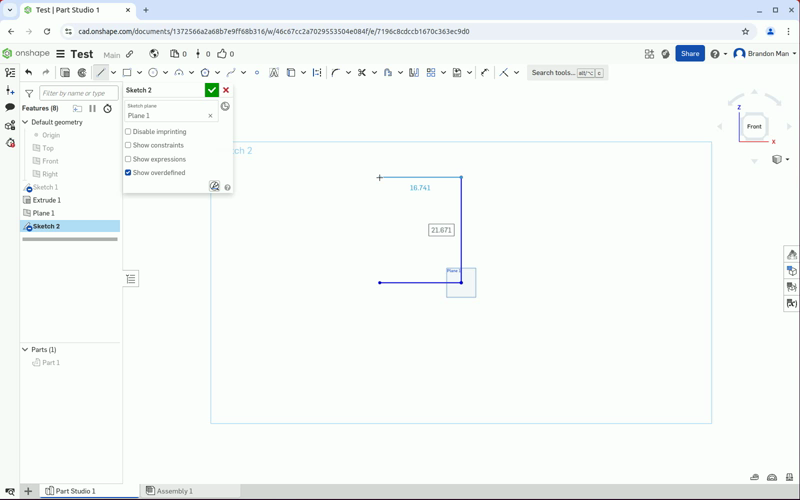
key_up(shift)
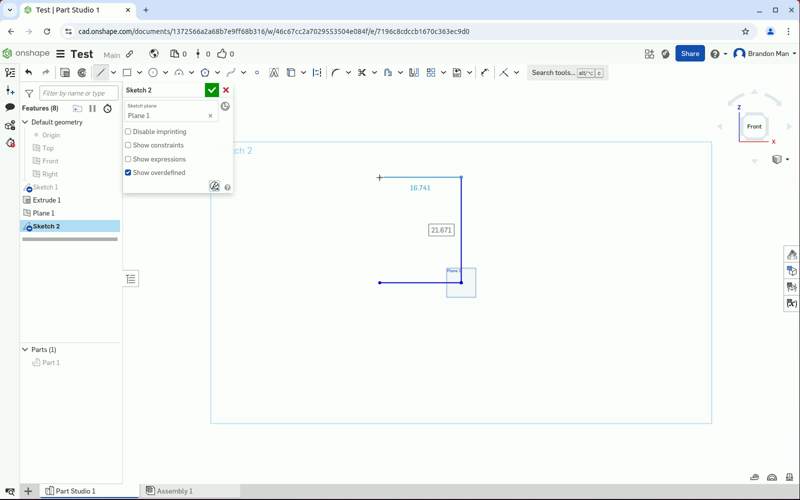
key_down(shift)
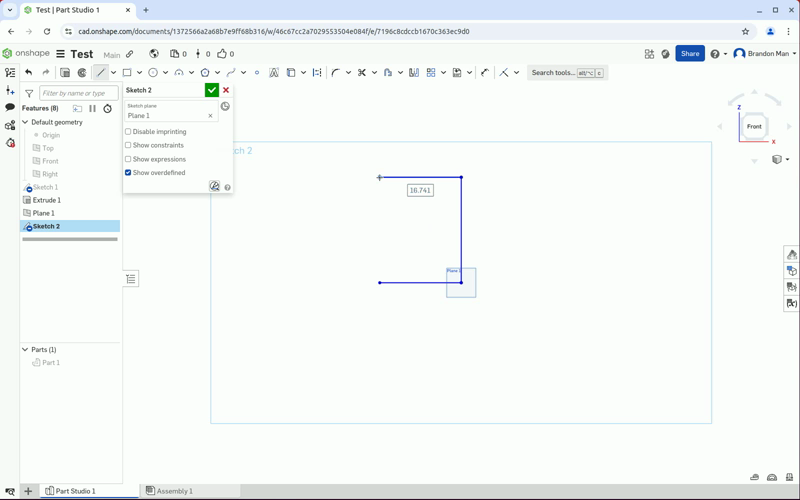
mouse_move(379, 282)
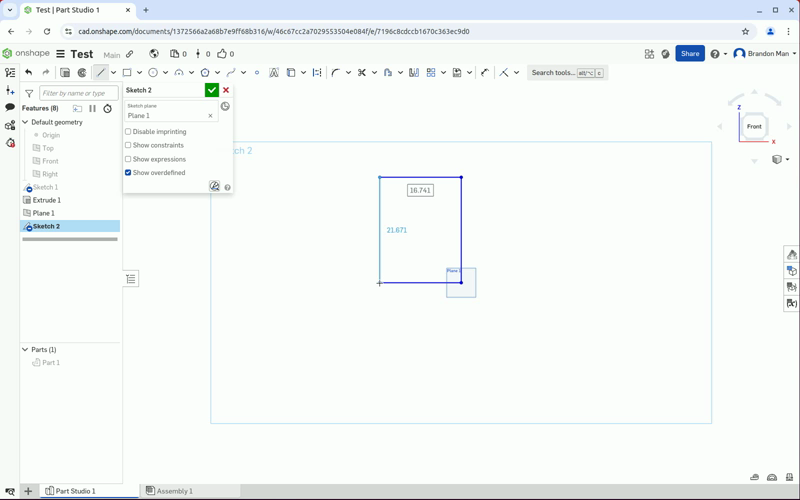
key_up(shift)
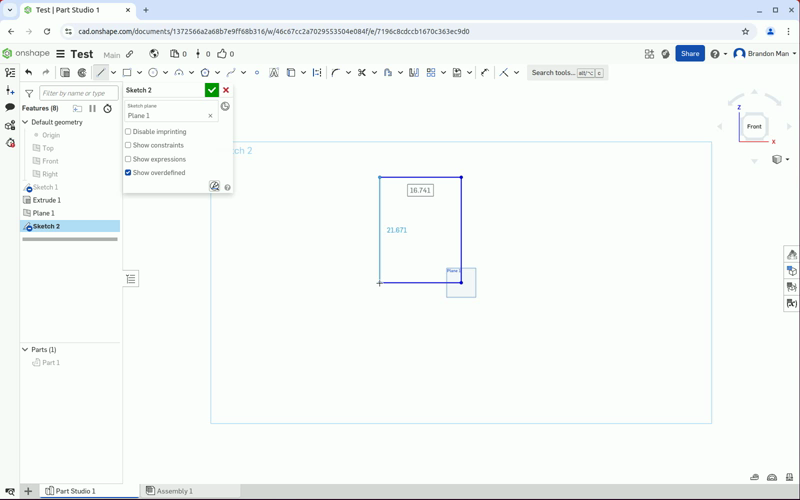
click(379, 282)
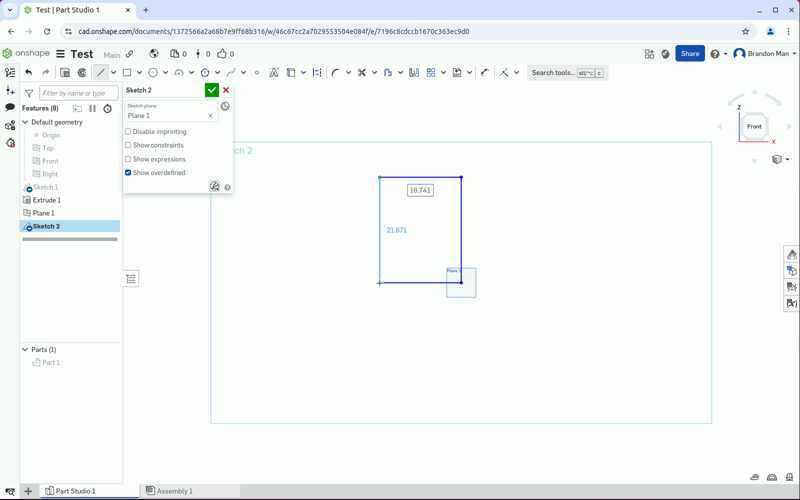
key(esc)
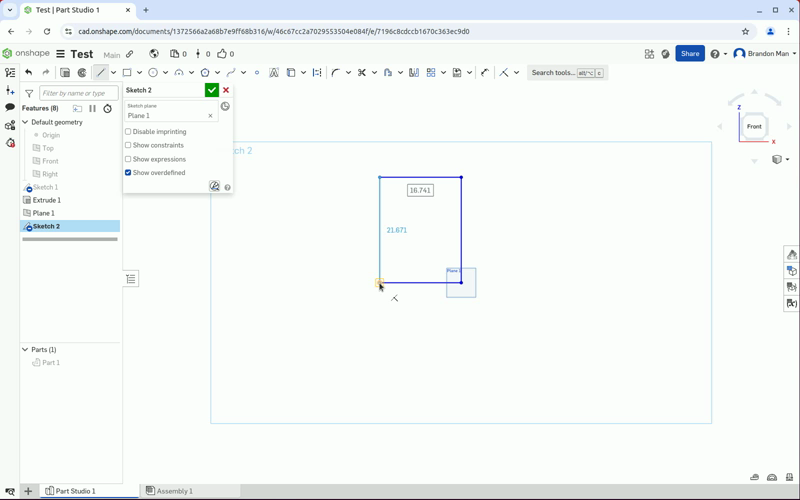
mouse_move(391, 245)
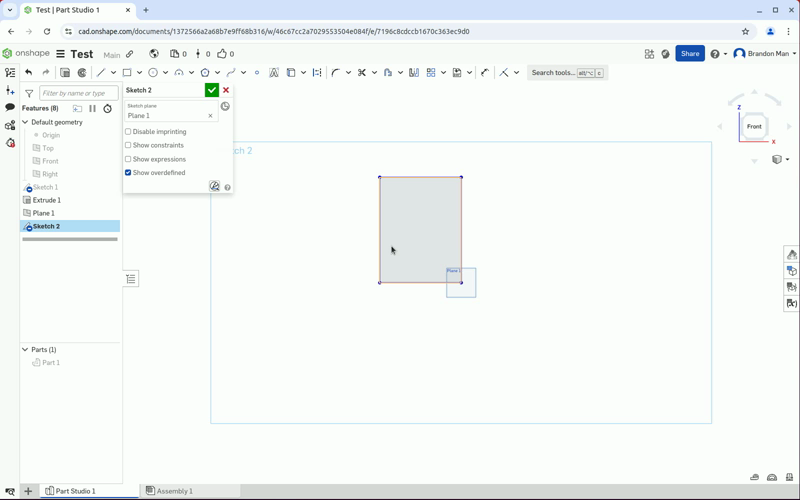
click(391, 245)
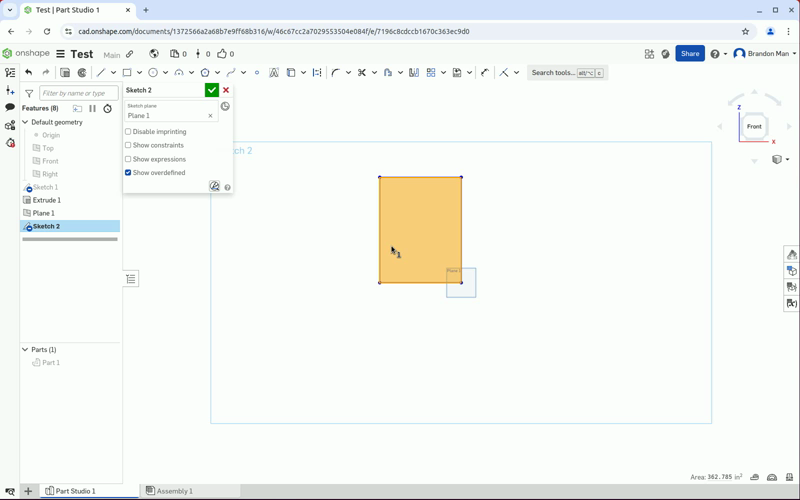
mouse_move(73, 352)
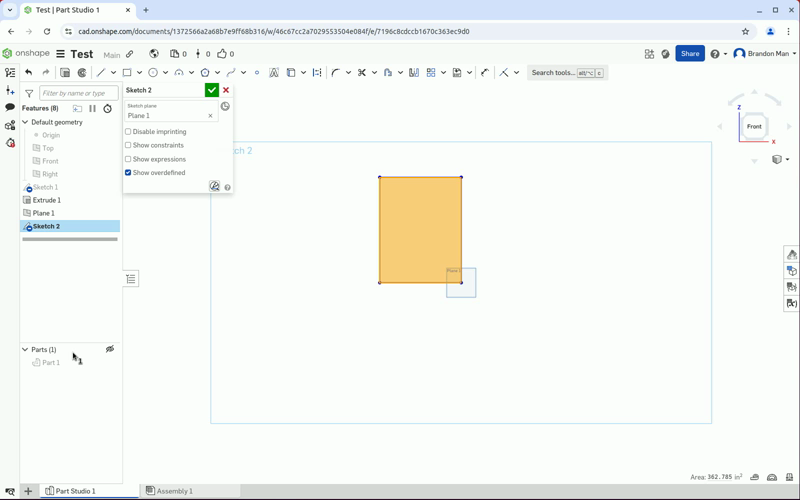
key(shift+y)
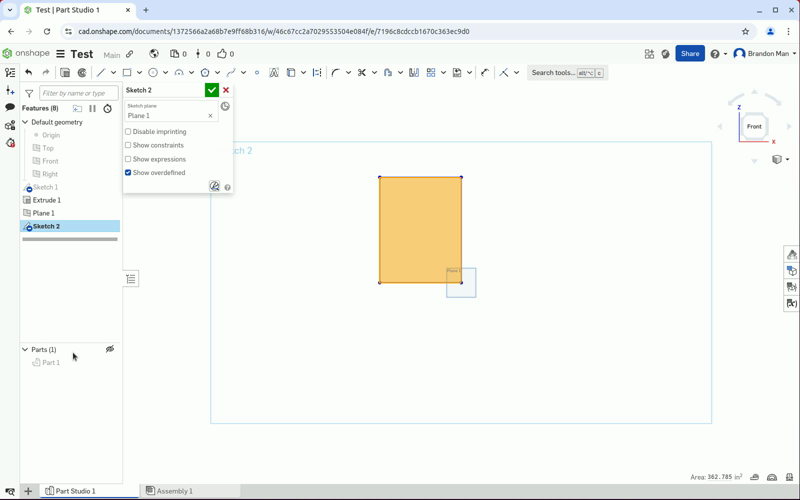
key(shift+e)
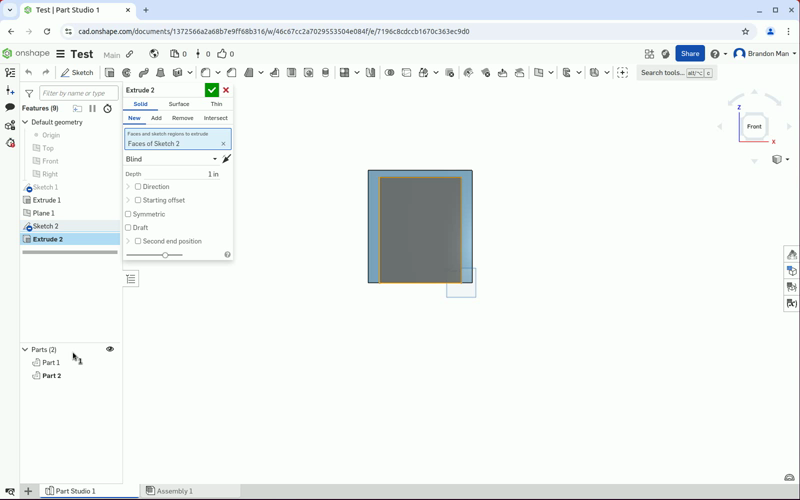
mouse_move(143, 106)
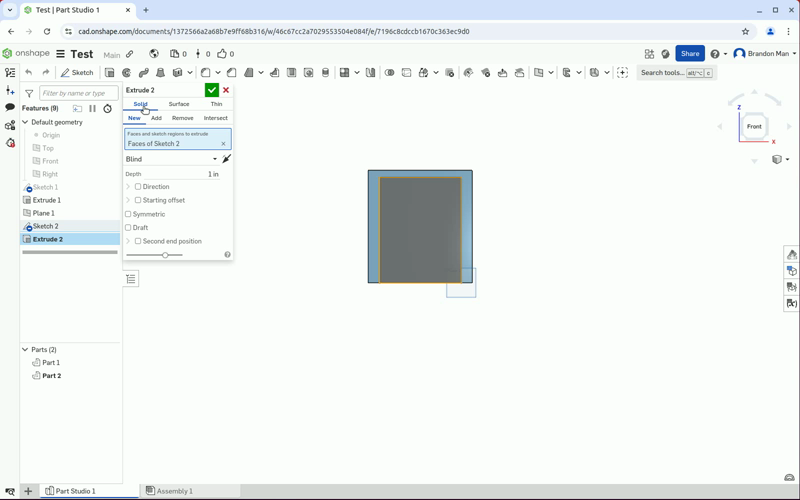
click(143, 106)
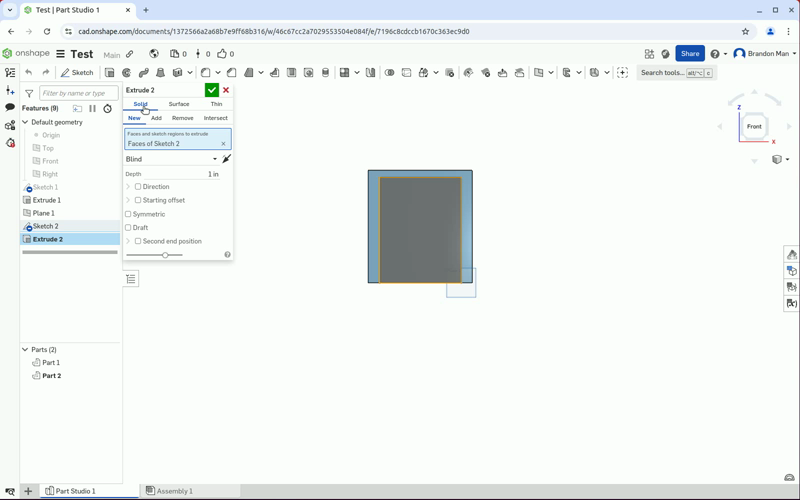
mouse_move(186, 120)
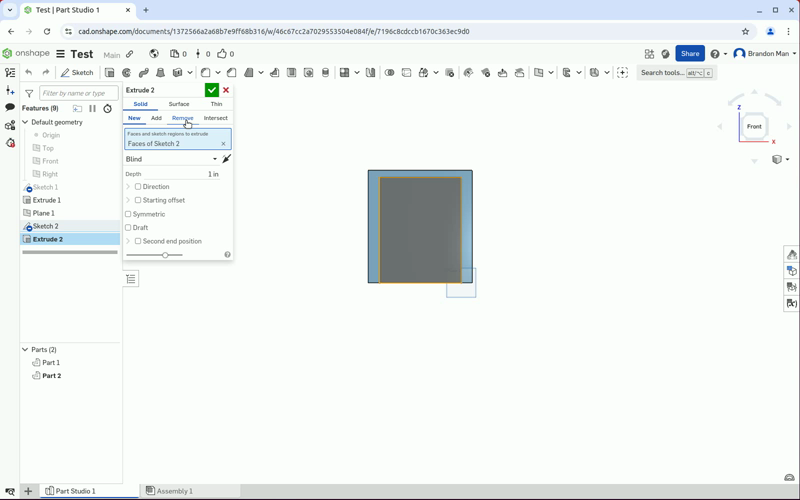
click(186, 120)
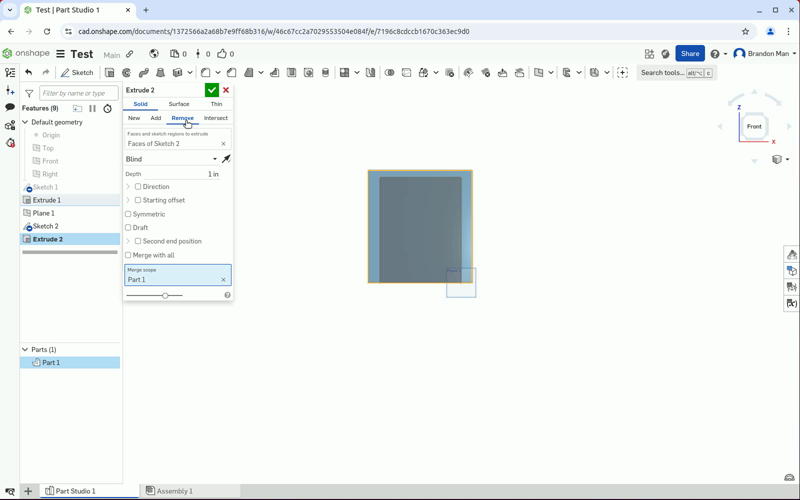
key(tab, 4)
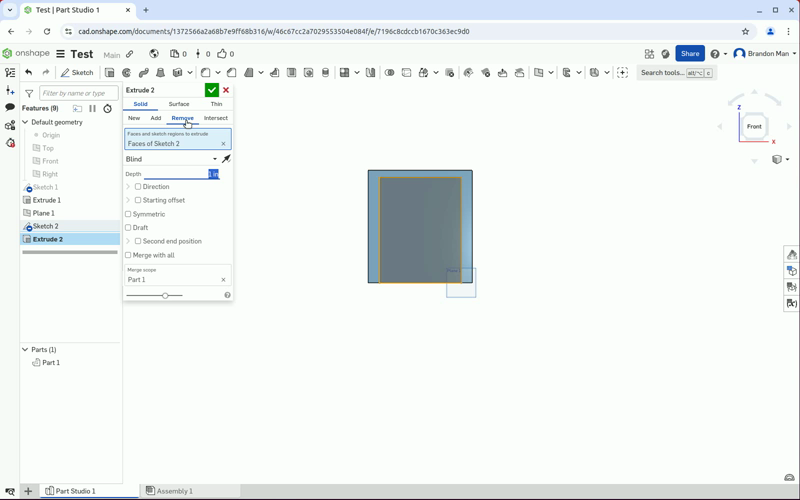
text(23.108)
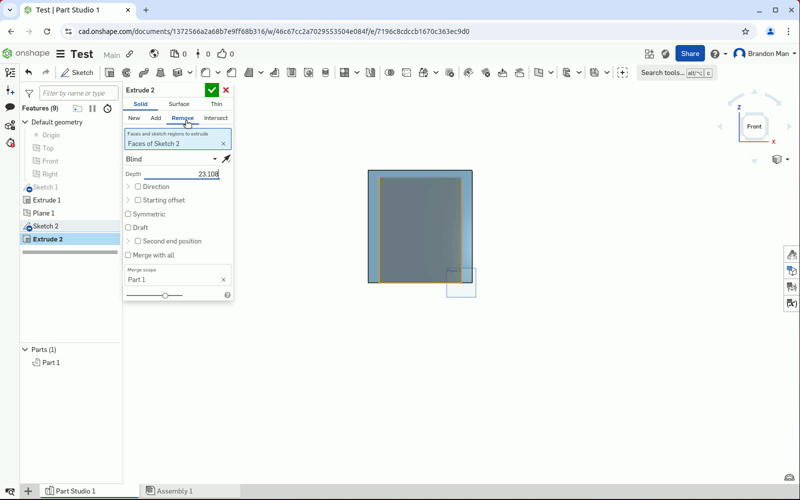
key(tab, 6)
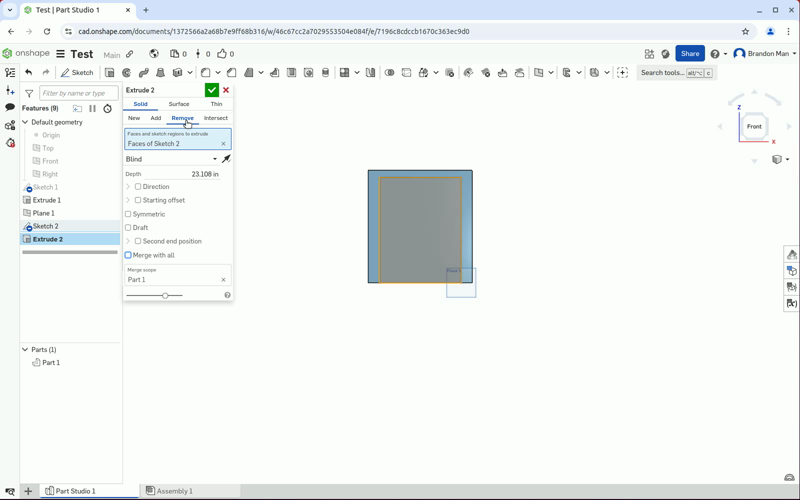
key(space)
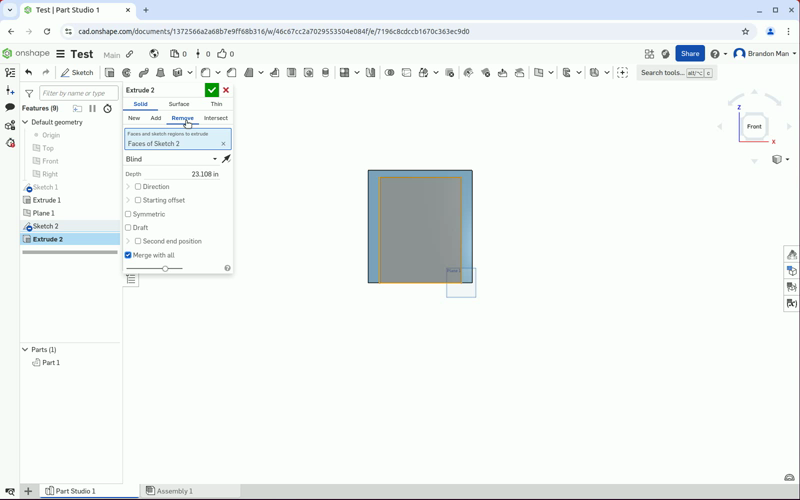
key(enter)
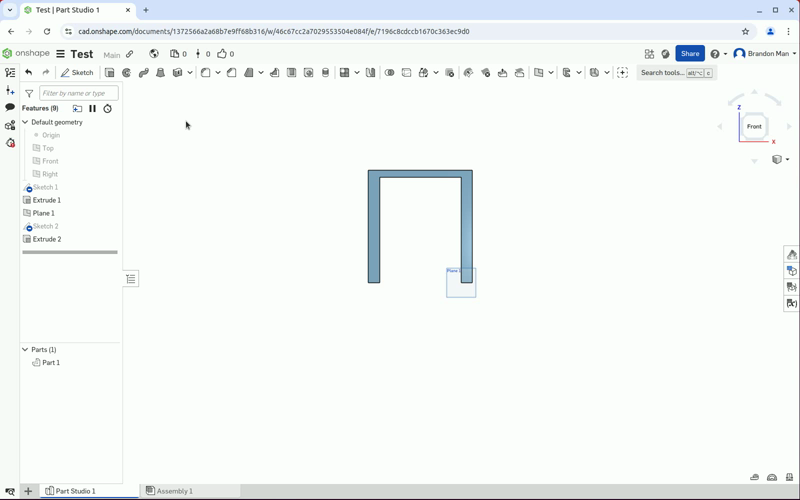
key(shift+h)
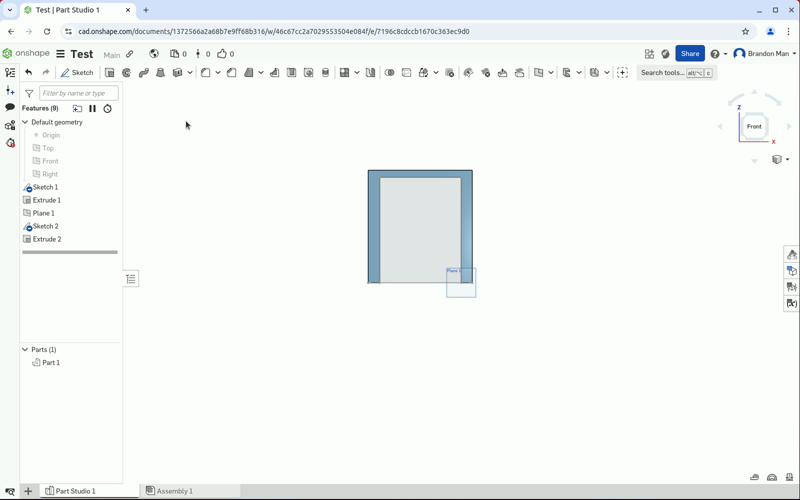
key(shift+h)
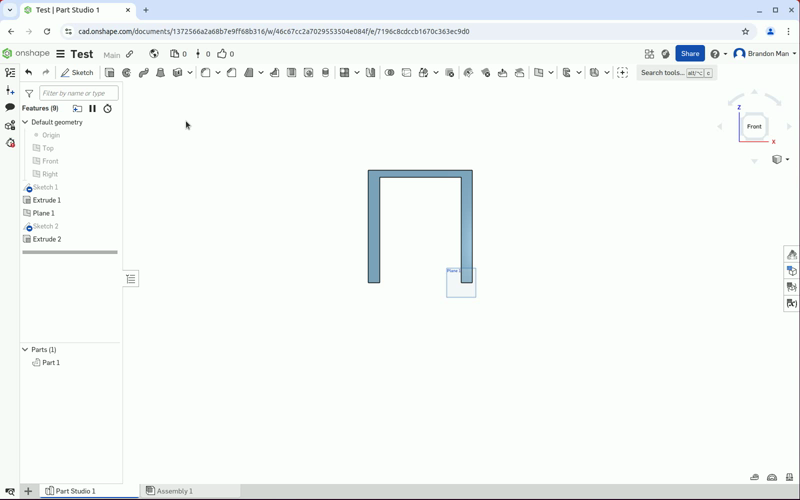
mouse_move(73, 189)
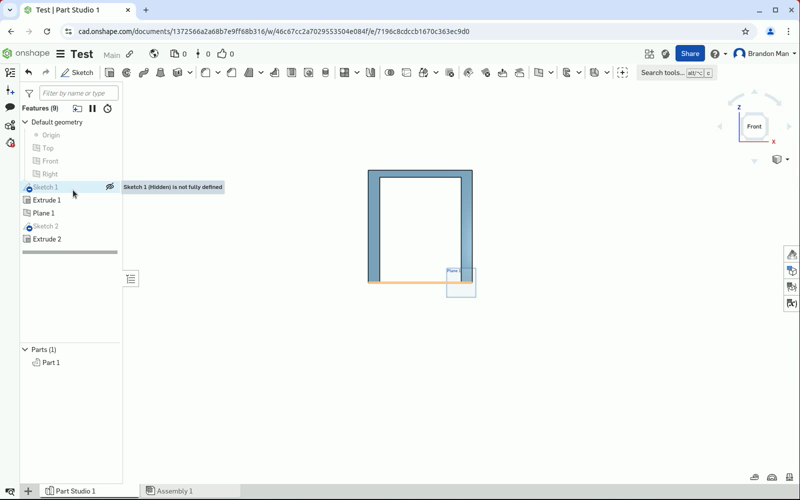
click(73, 189)
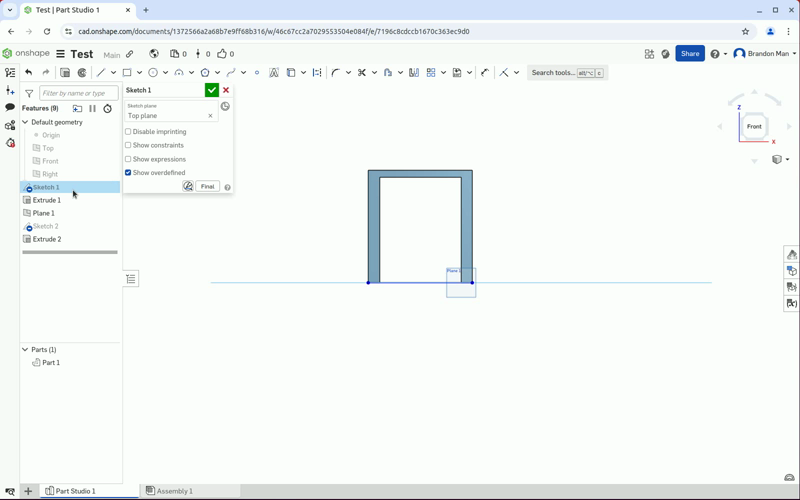
mouse_move(229, 92)
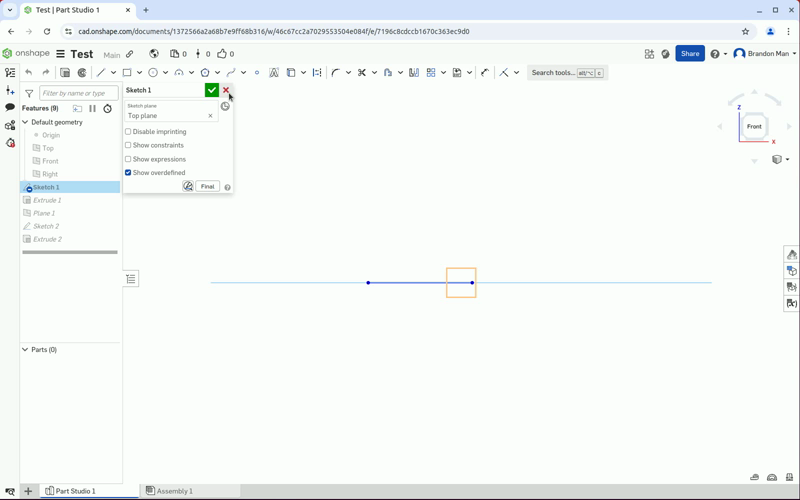
click(229, 92)
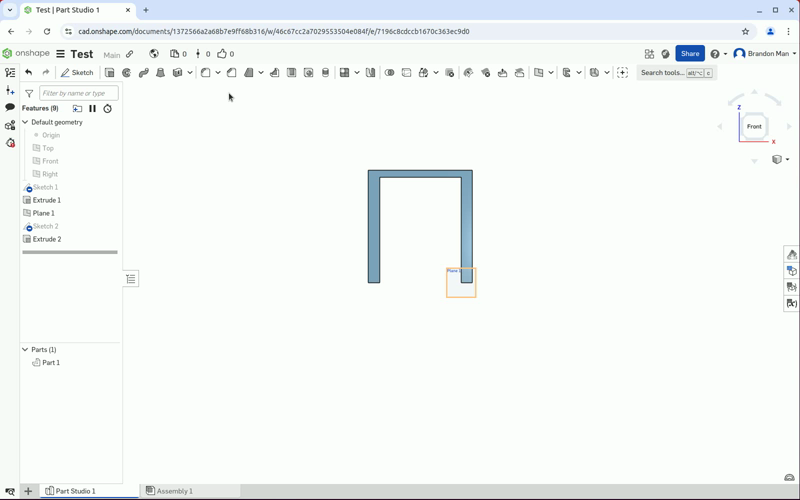
mouse_move(73, 352)
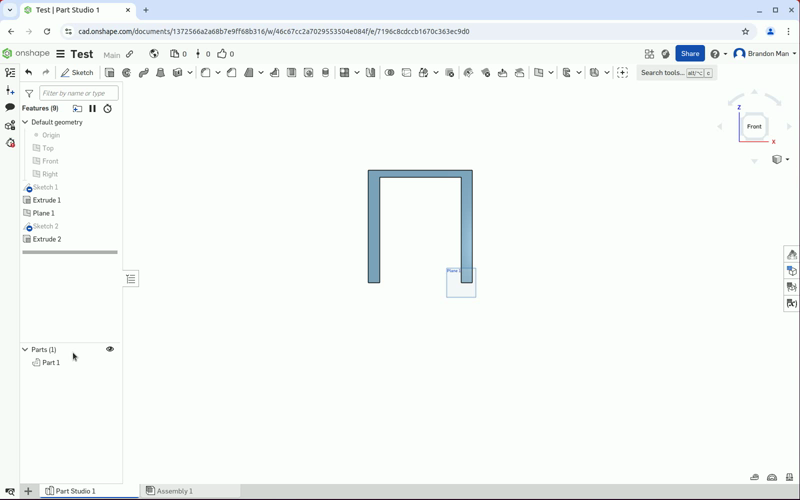
key(y)
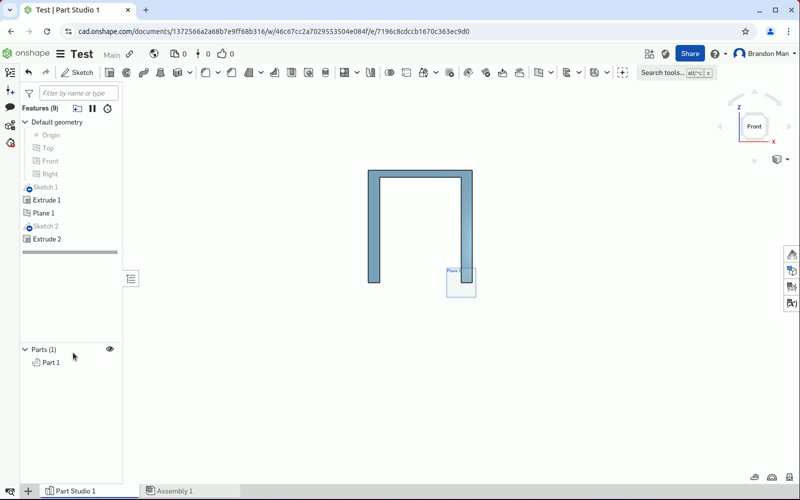
key(shift+p)
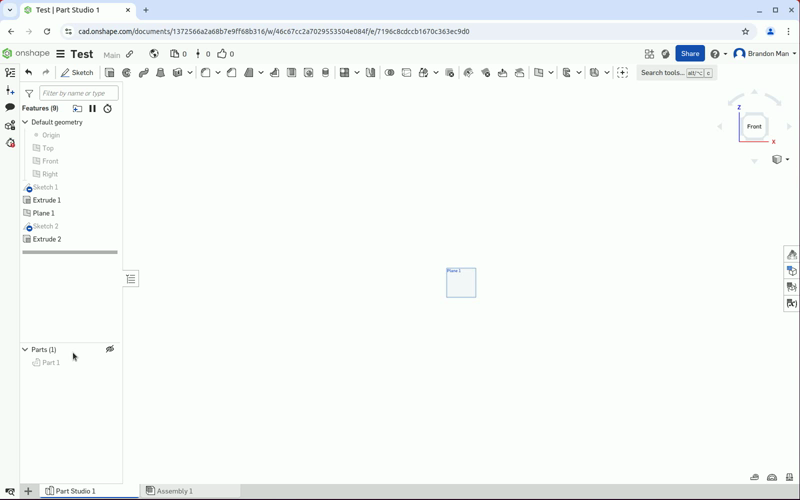
key(space)
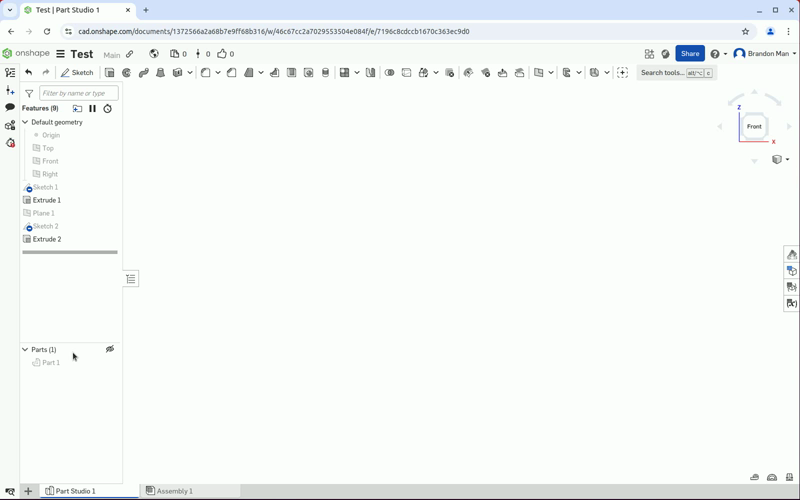
key_down(shift)
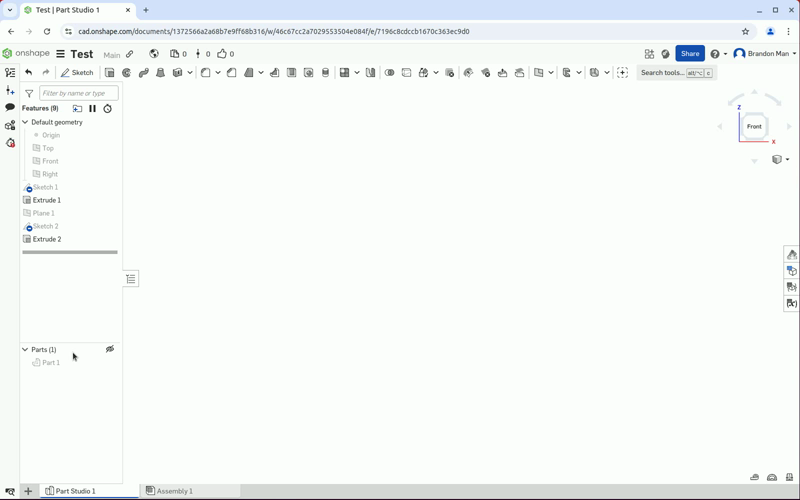
key(left)
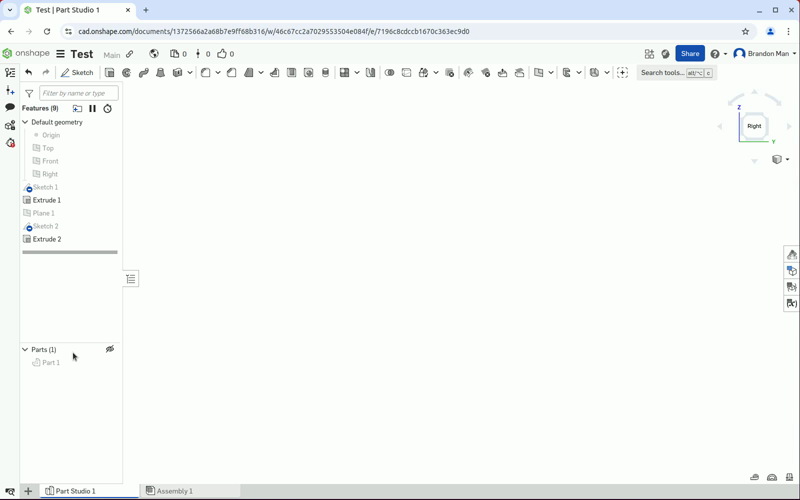
key_up(shift)
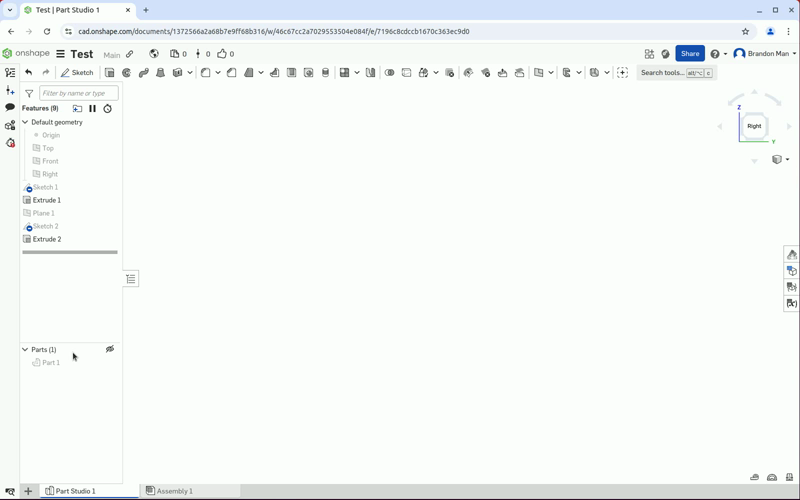
mouse_move(73, 352)
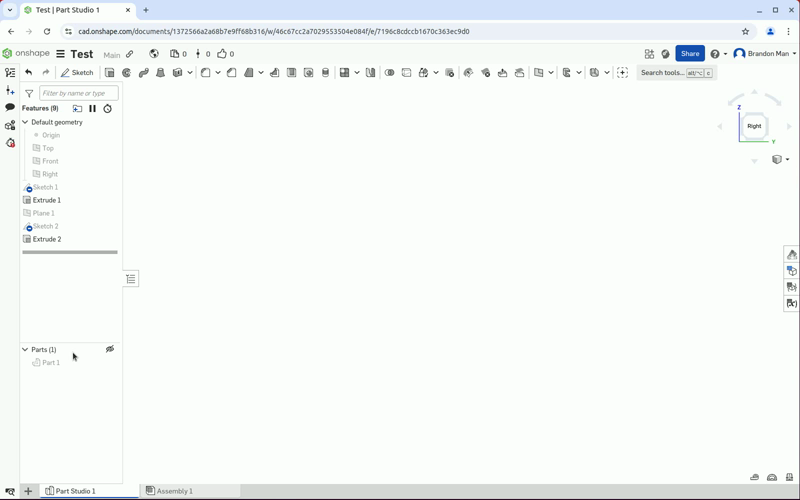
key(shift+y)
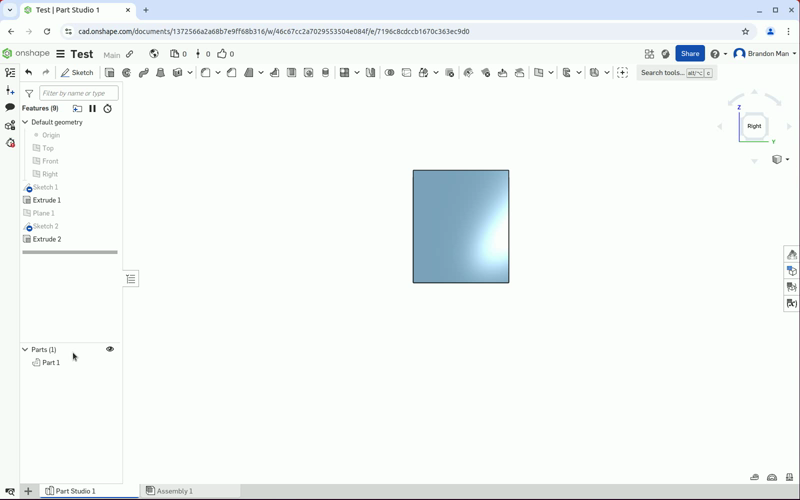
mouse_move(541, 75)
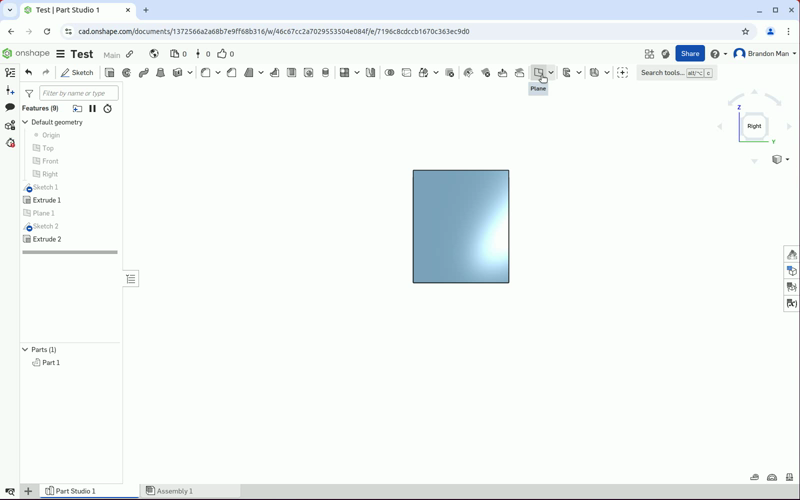
click(541, 75)
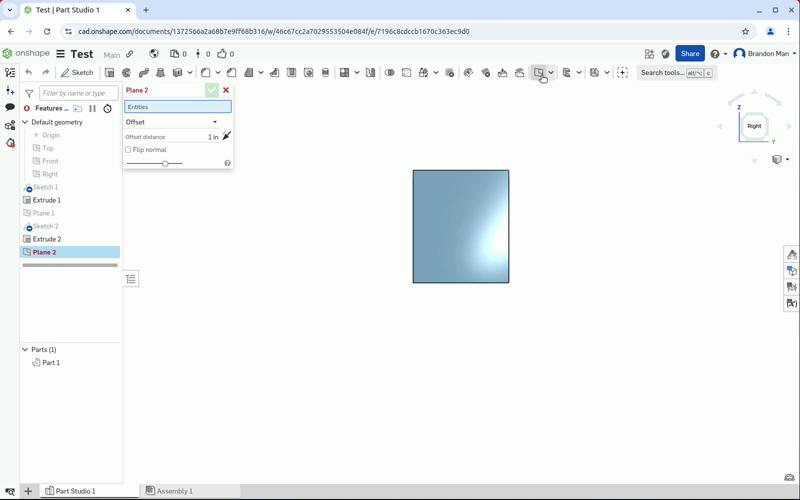
mouse_move(73, 176)
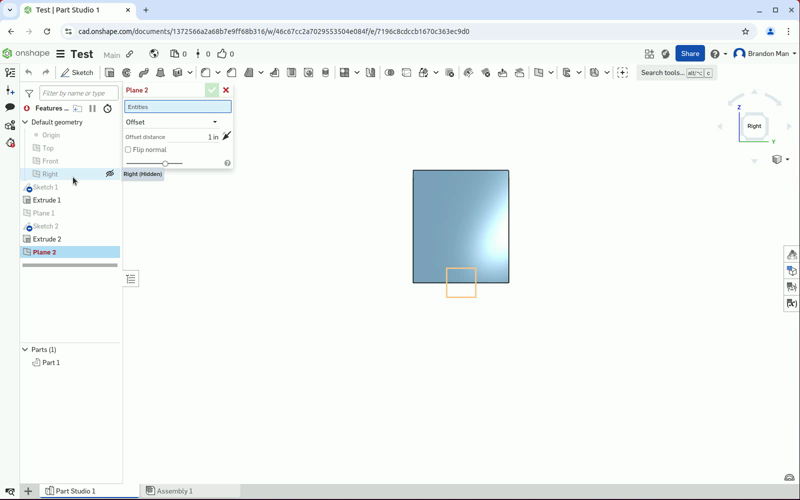
click(73, 176)
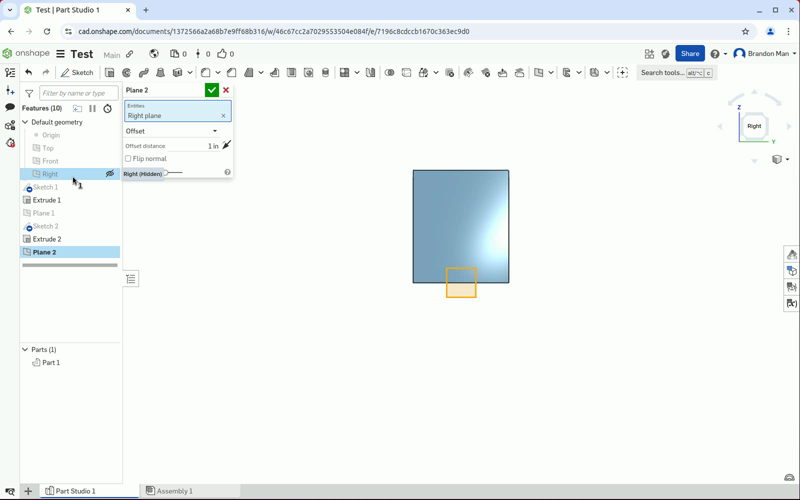
key(tab, 2)
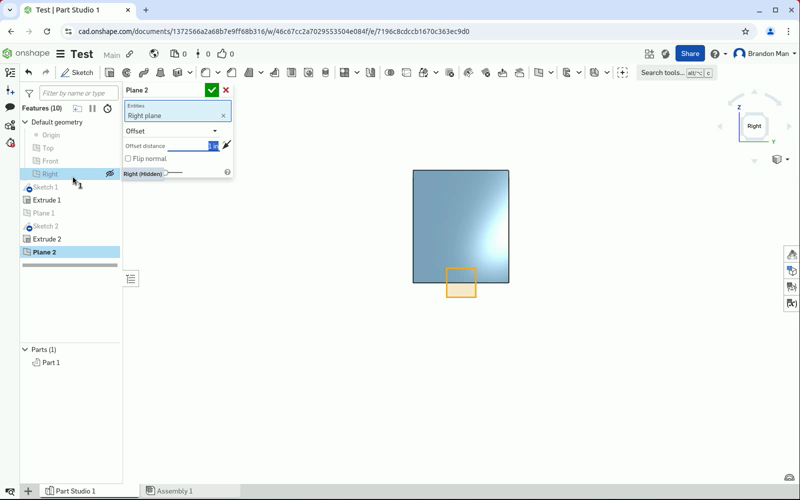
text(2.403)
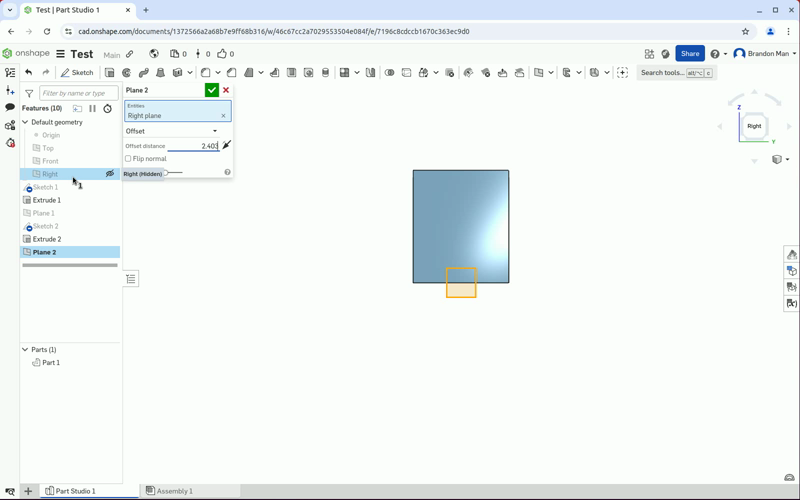
key(enter, 2)
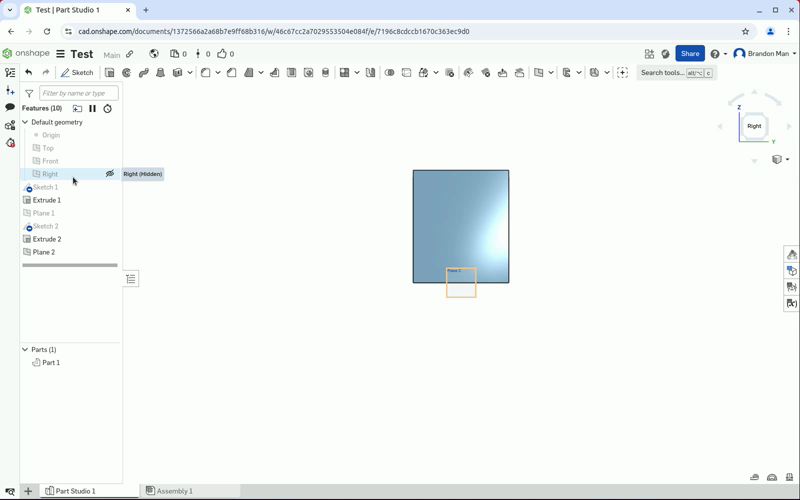
key(shift+s)
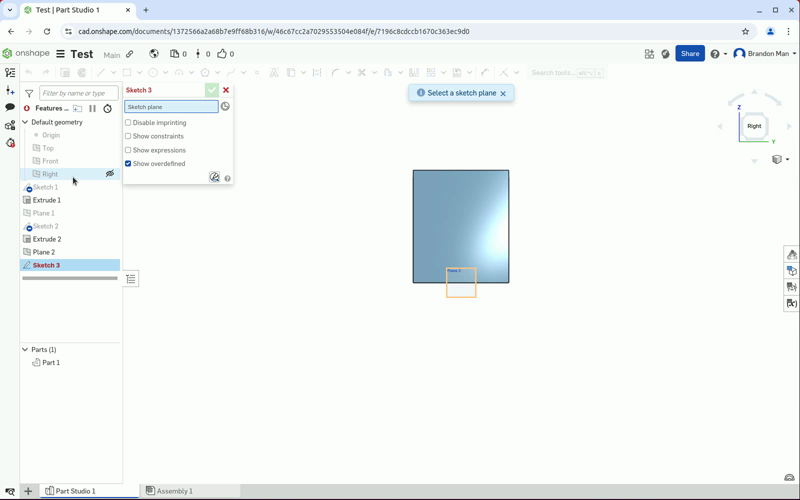
mouse_move(73, 254)
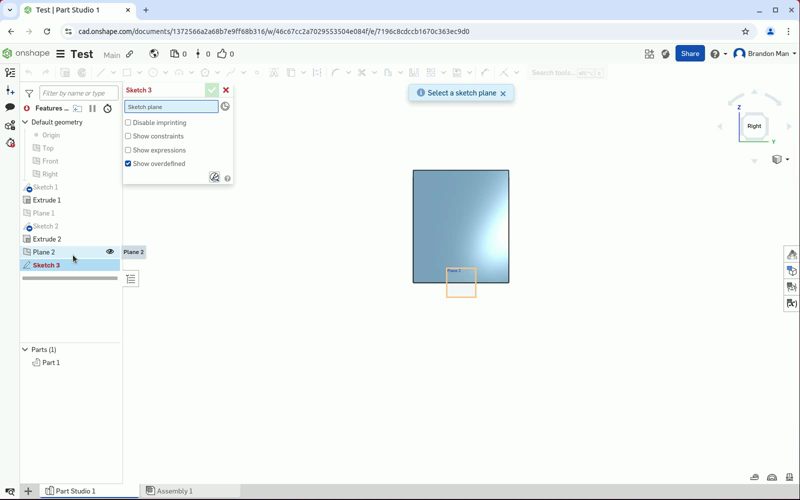
click(73, 254)
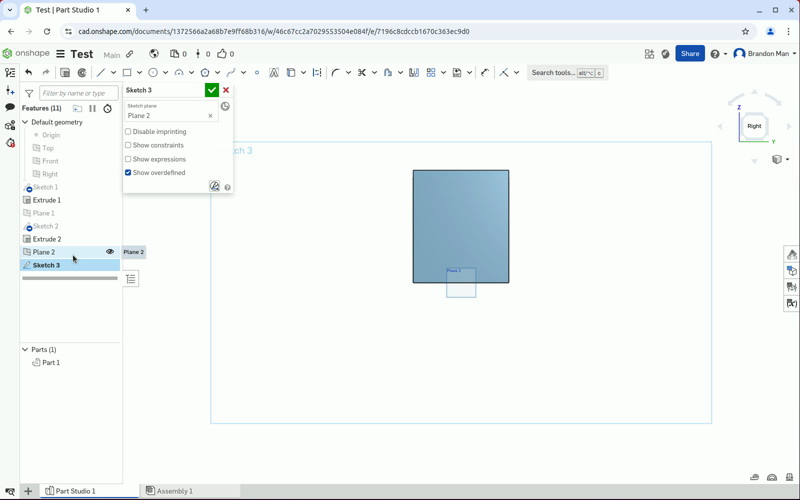
mouse_move(73, 352)
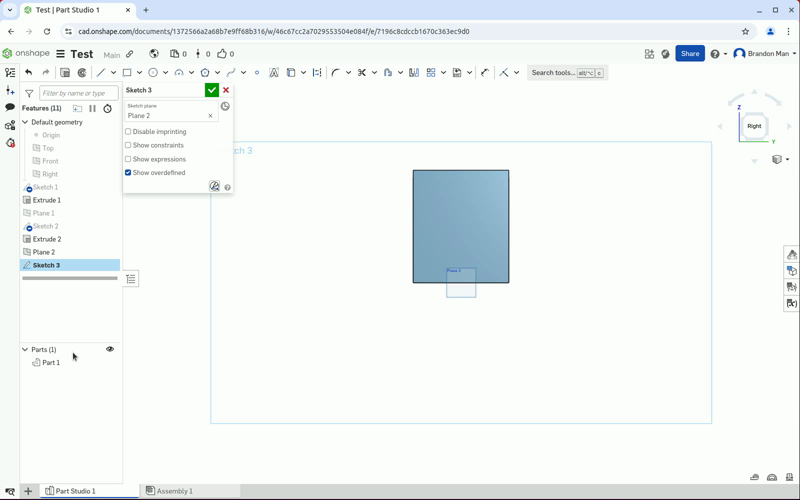
key(y)
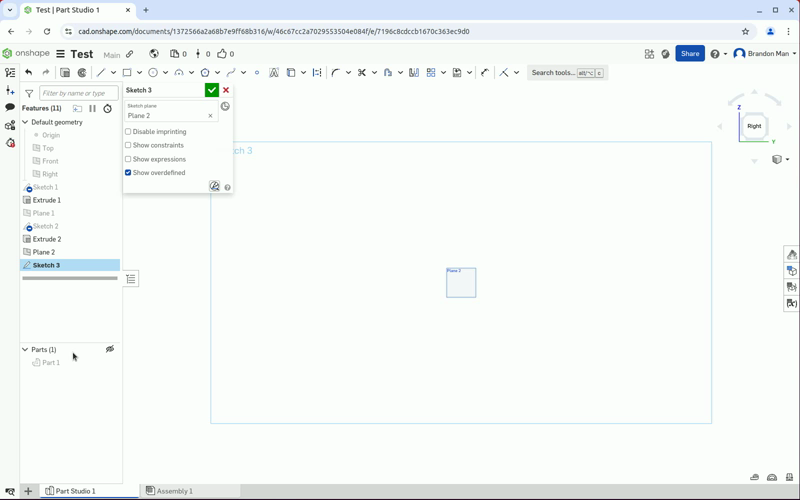
key(l)
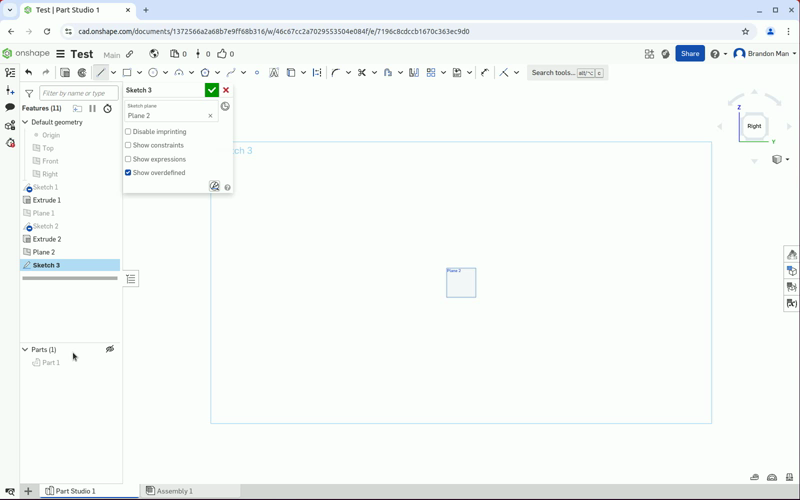
key_down(shift)
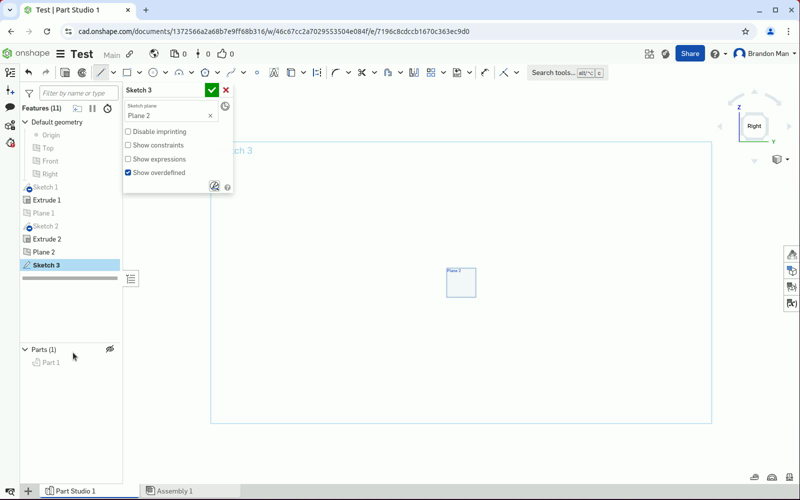
mouse_move(423, 282)
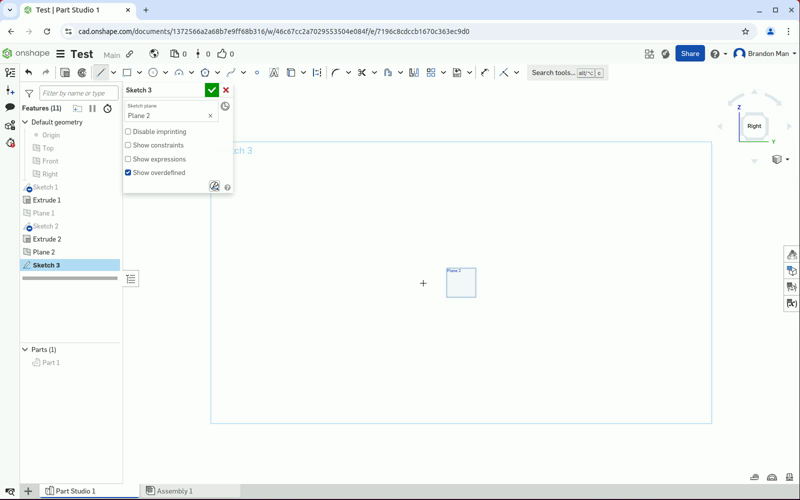
click(423, 282)
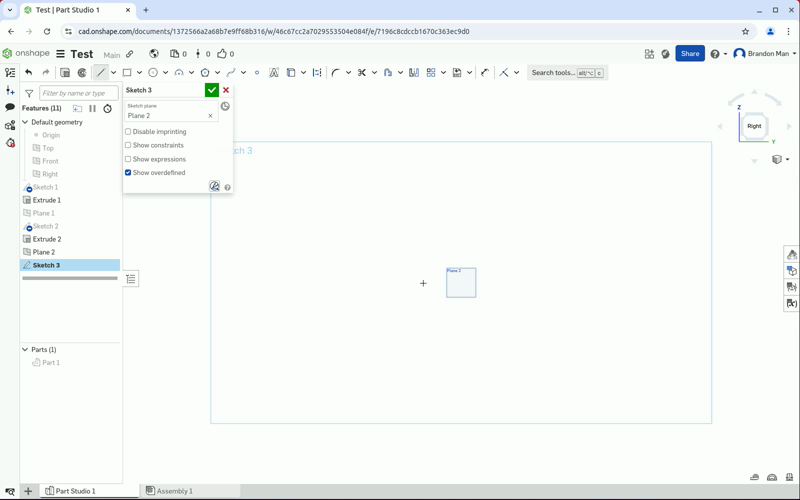
key_up(shift)
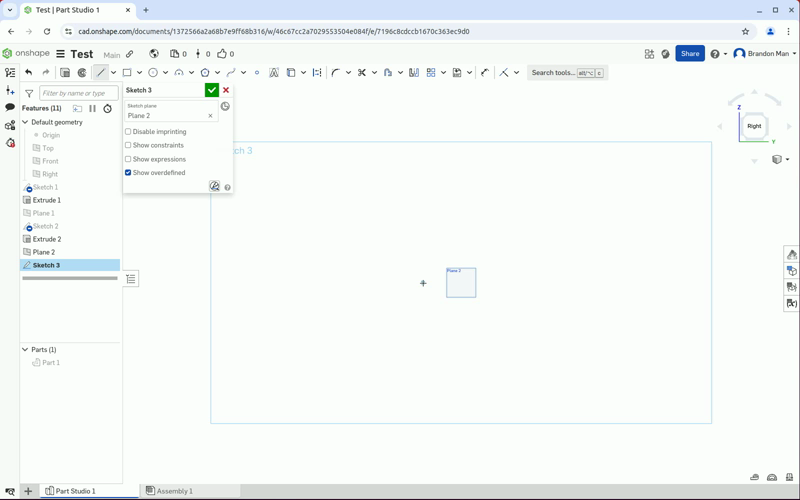
key_down(shift)
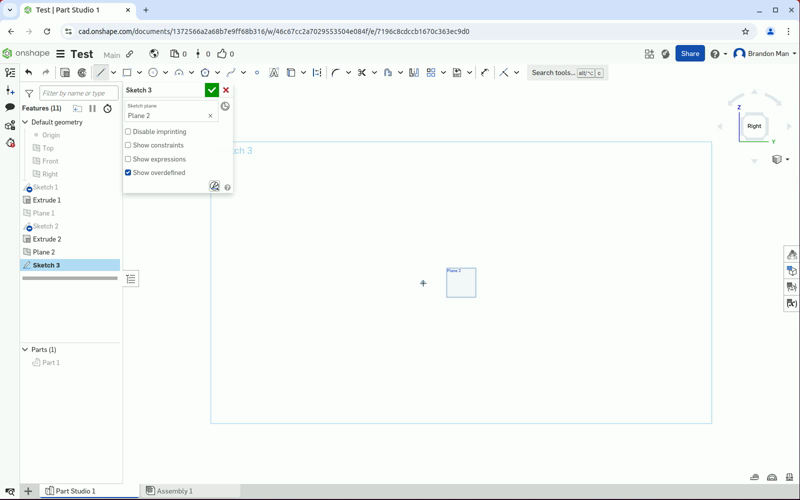
mouse_move(496, 282)
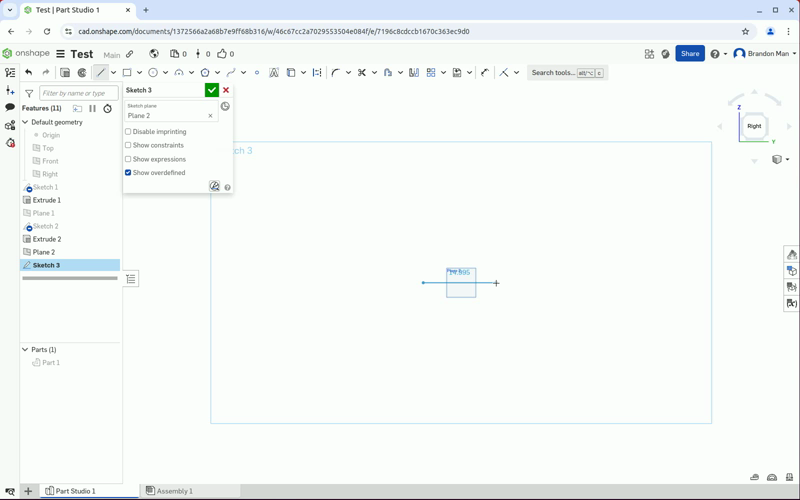
click(496, 282)
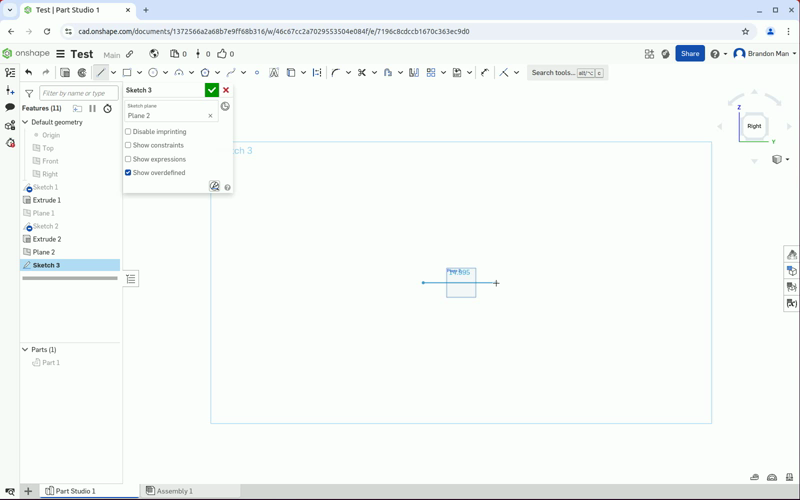
key_up(shift)
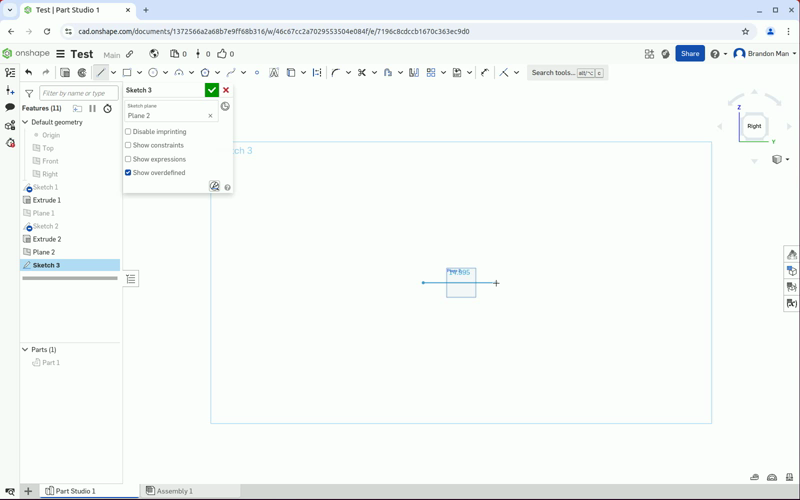
key_down(shift)
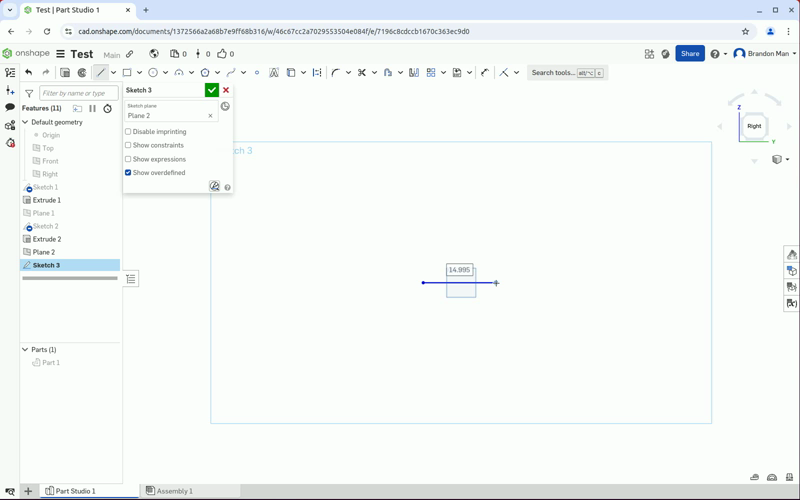
mouse_move(496, 180)
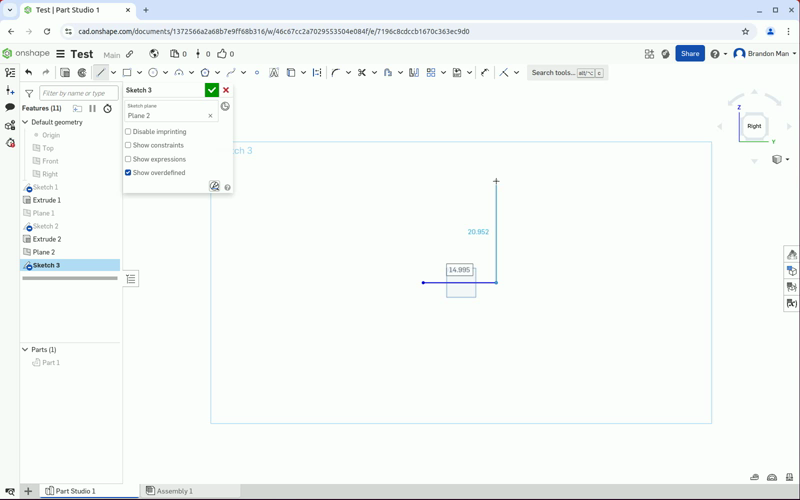
click(496, 180)
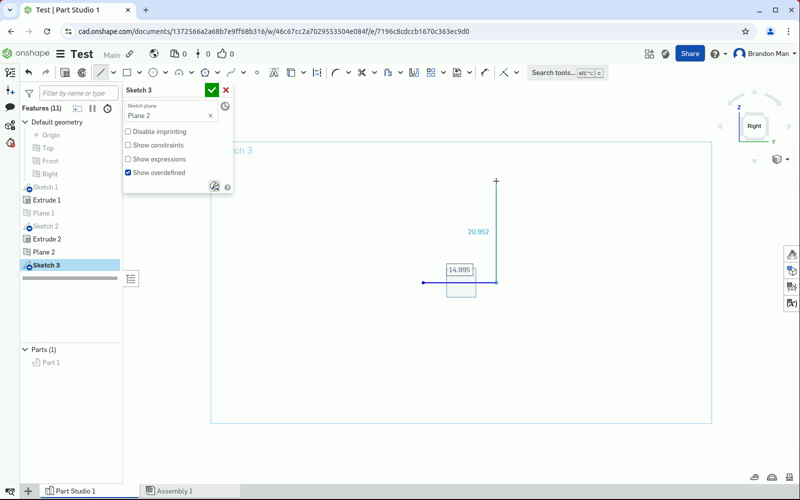
key_up(shift)
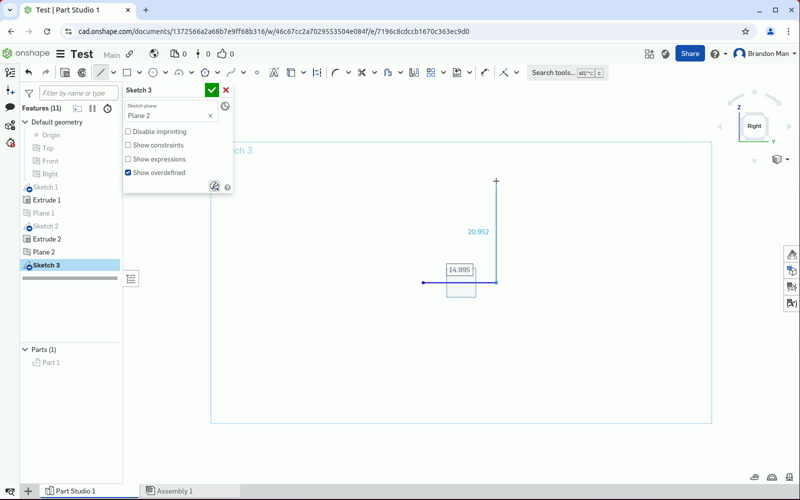
key_down(shift)
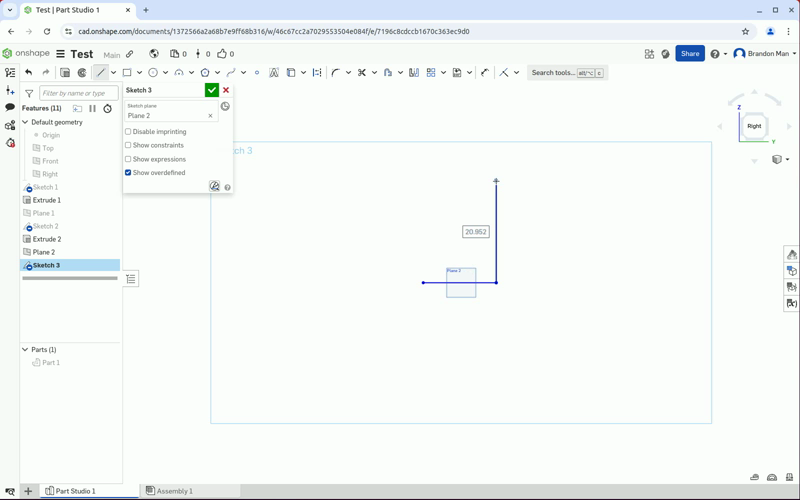
mouse_move(423, 180)
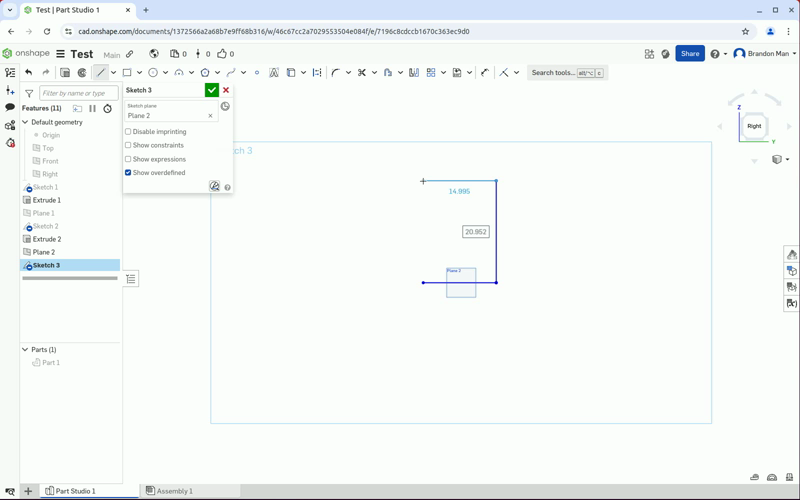
click(423, 180)
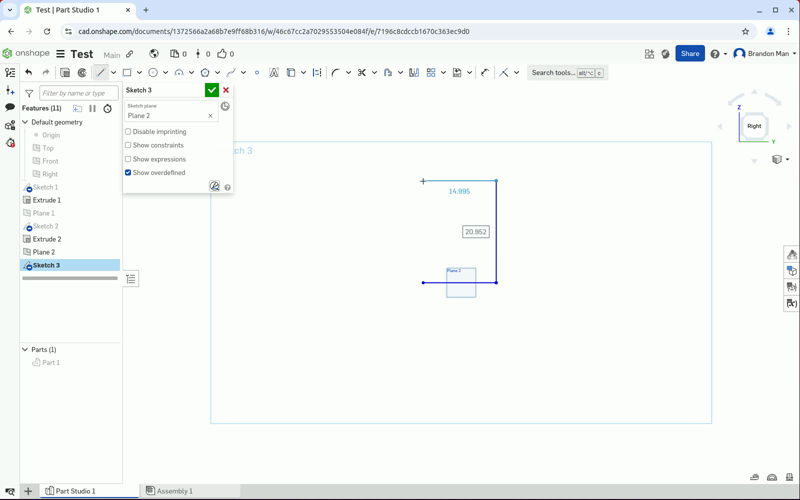
key_up(shift)
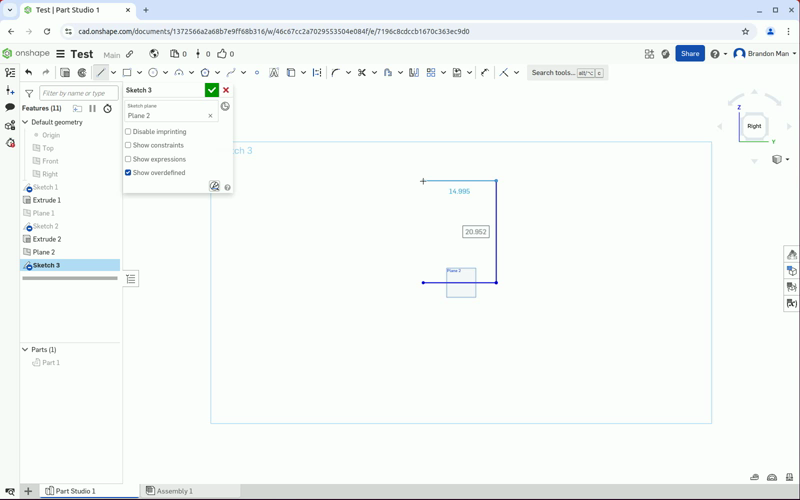
key_down(shift)
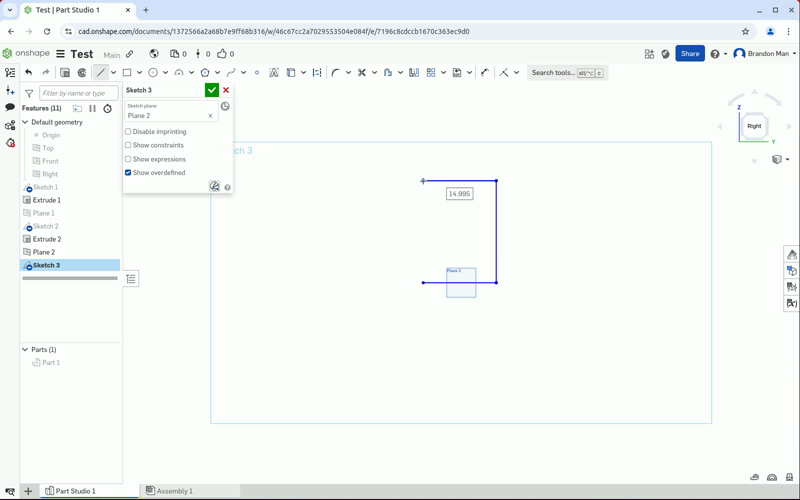
mouse_move(423, 282)
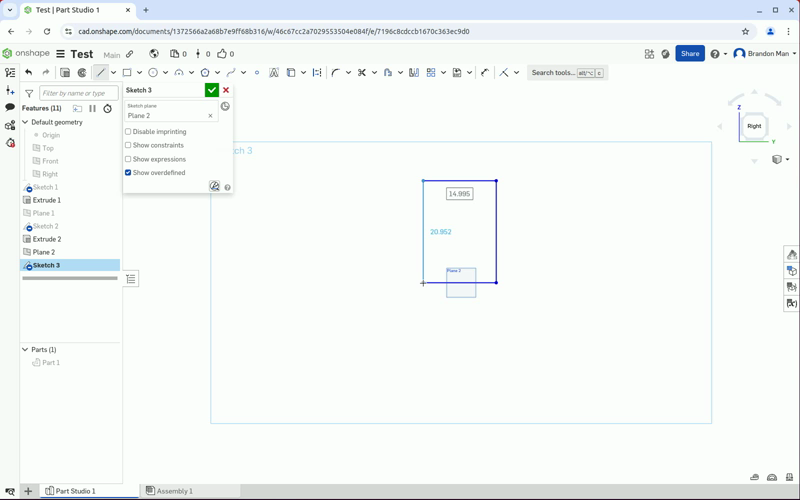
key_up(shift)
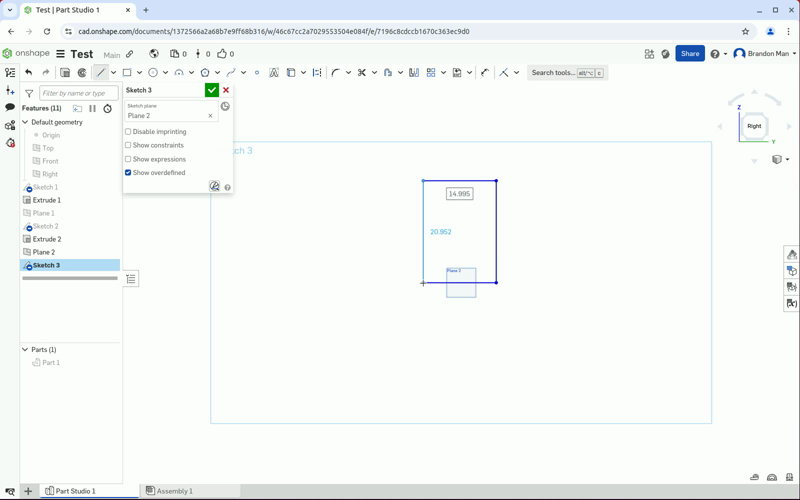
click(423, 282)
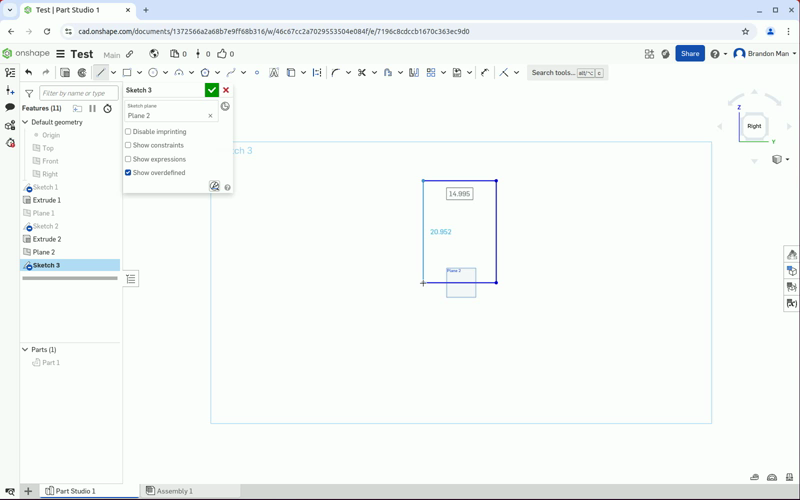
key(esc)
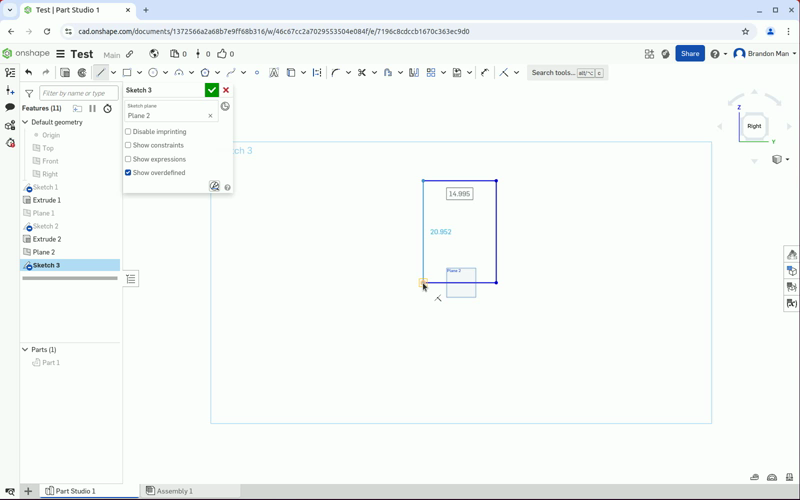
mouse_move(473, 273)
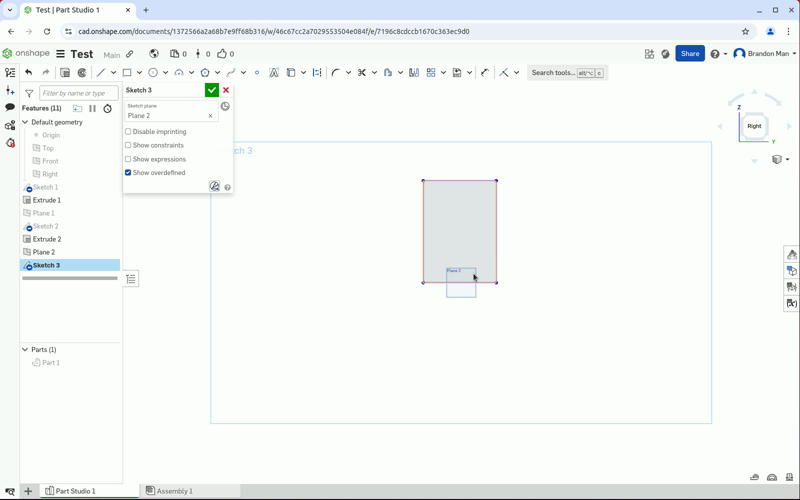
click(473, 273)
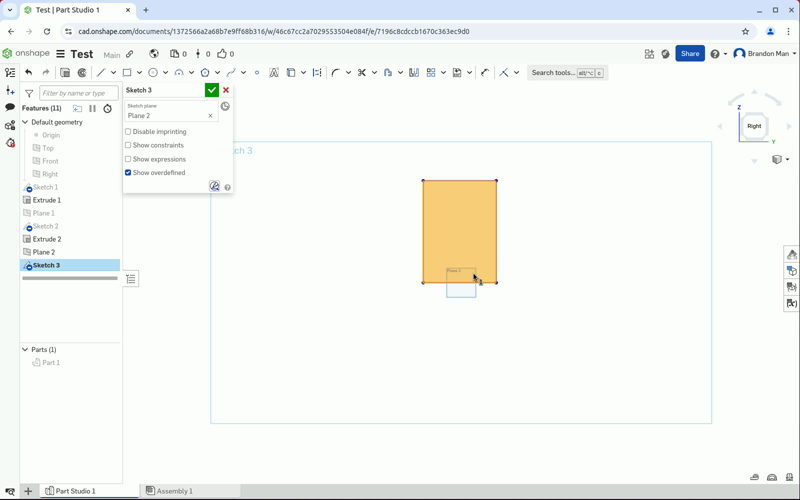
mouse_move(73, 352)
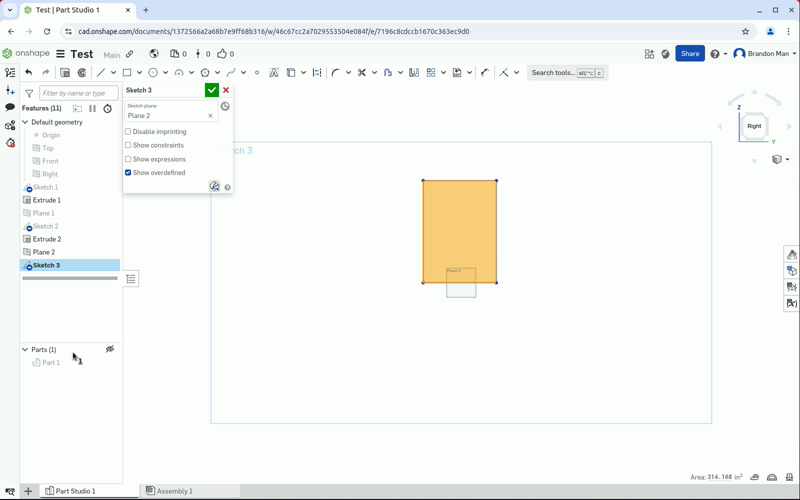
key(shift+y)
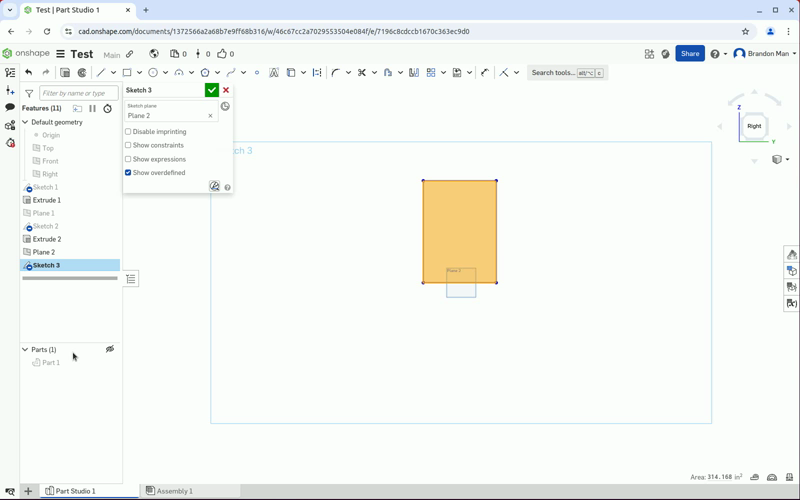
key(shift+e)
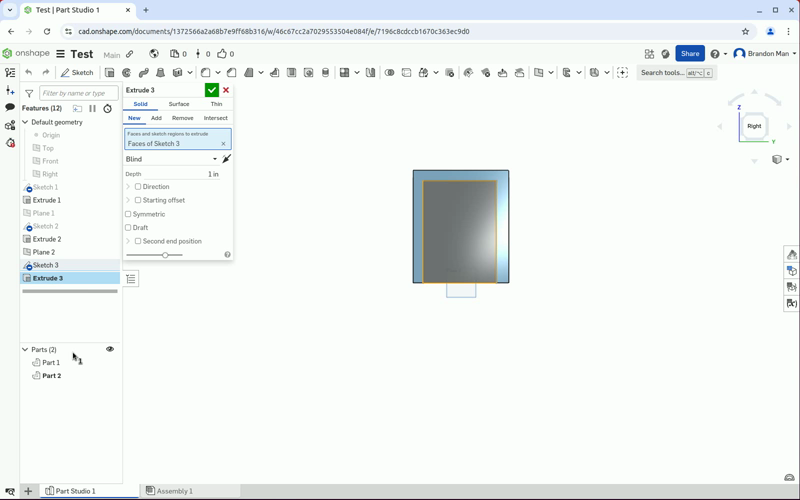
mouse_move(143, 106)
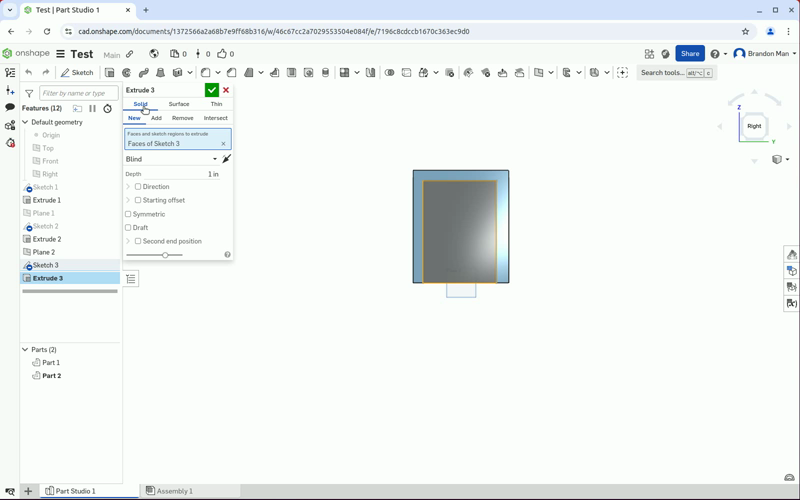
click(143, 106)
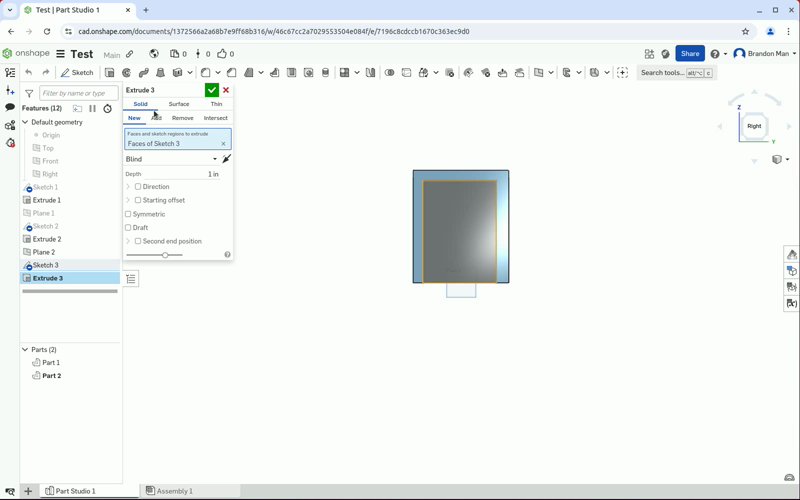
mouse_move(186, 120)
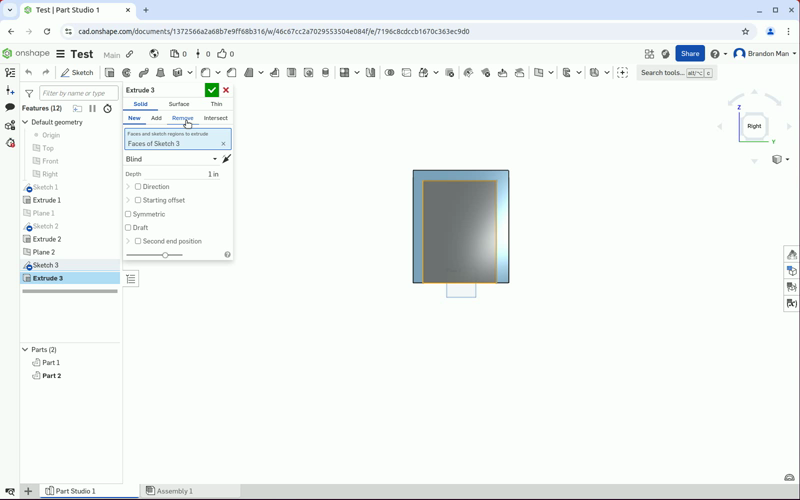
click(186, 120)
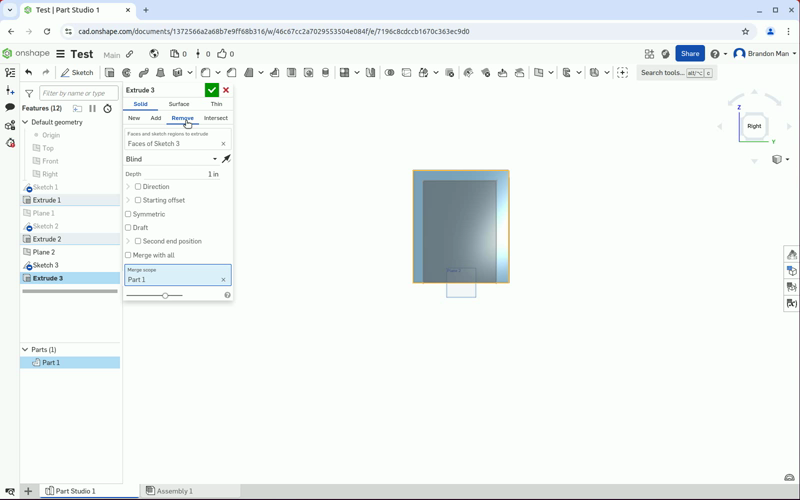
key(tab, 4)
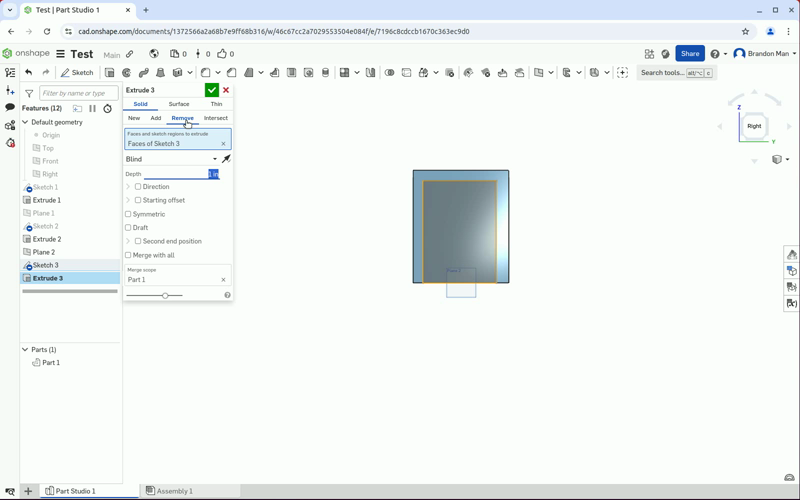
text(23.108)
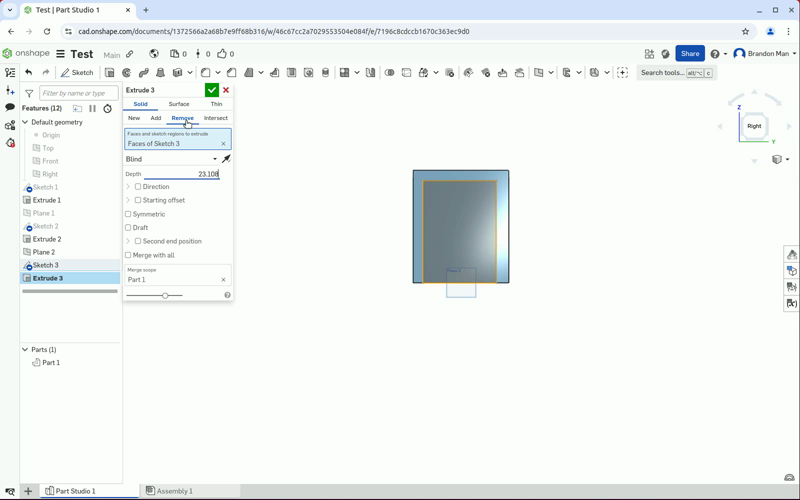
key(tab, 6)
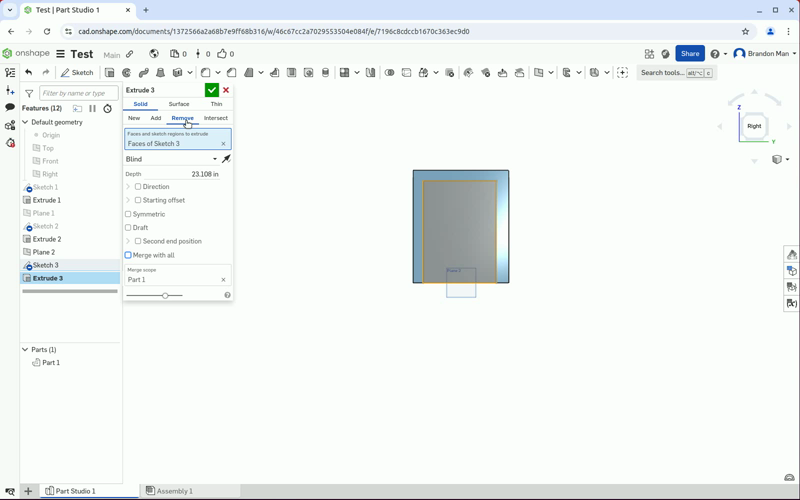
key(space)
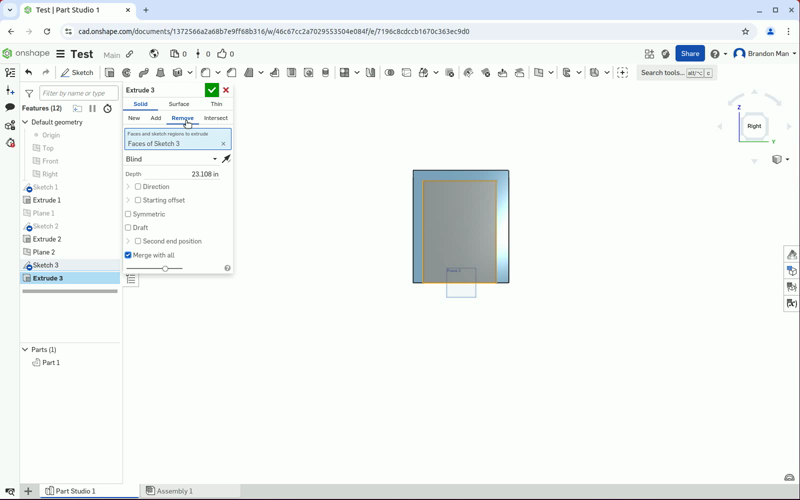
key(enter)
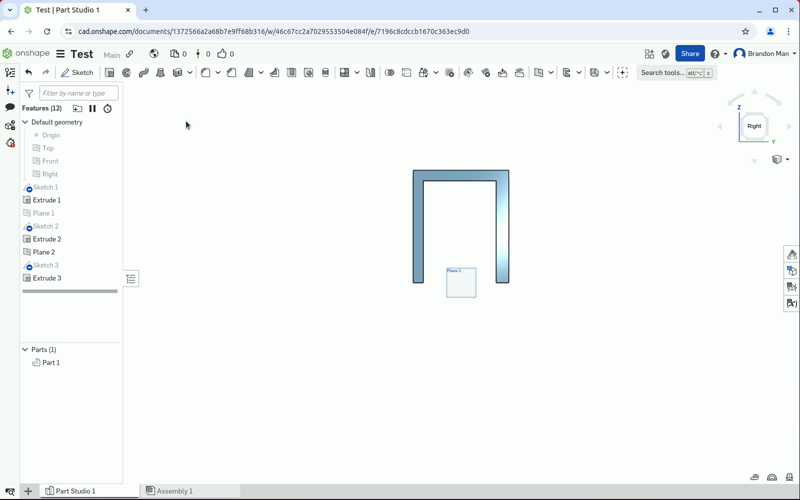
key(shift+h)
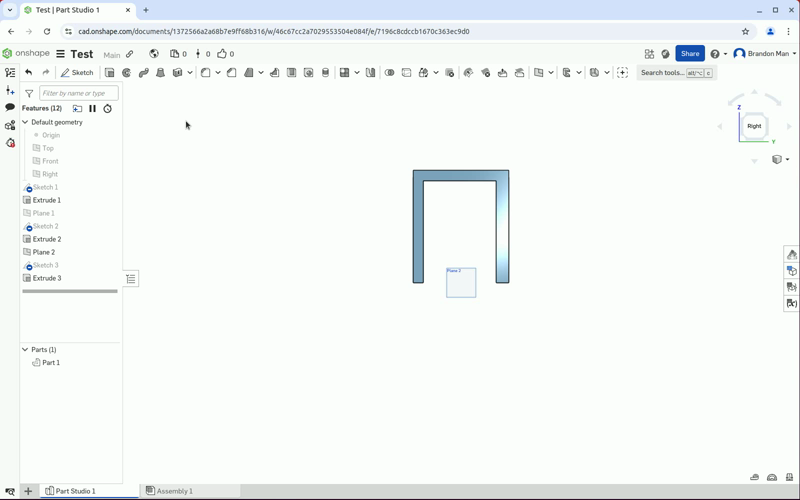
key(shift+h)
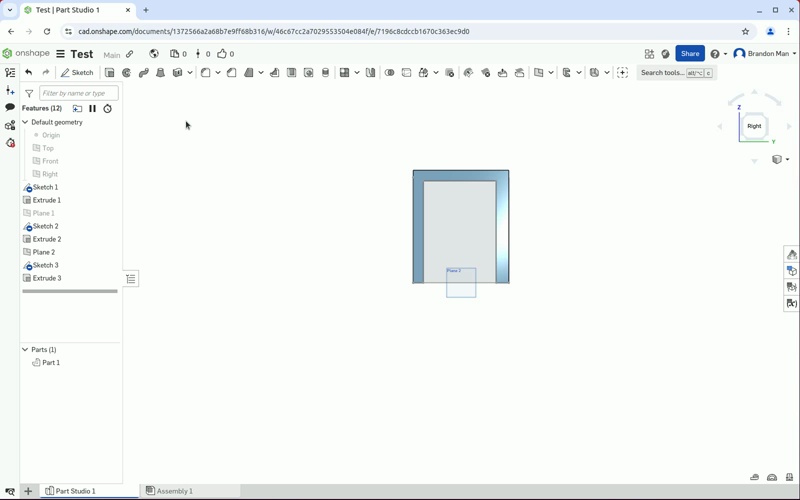
key(shift+7)
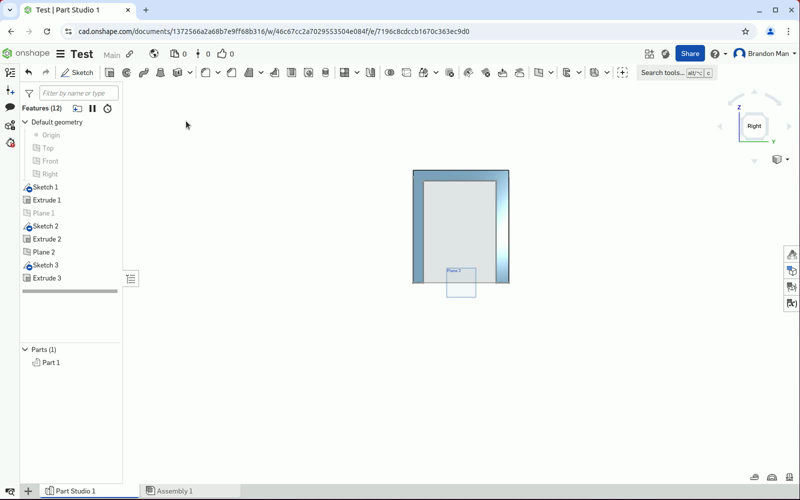
key(right, 2)
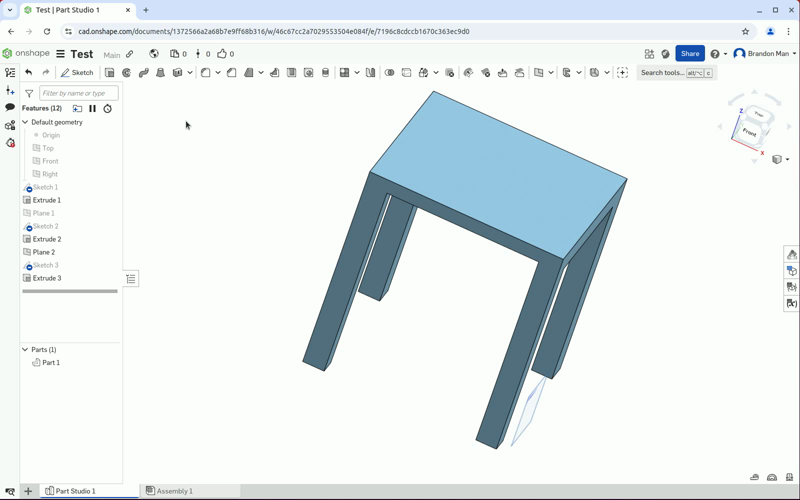
key(down, 2)
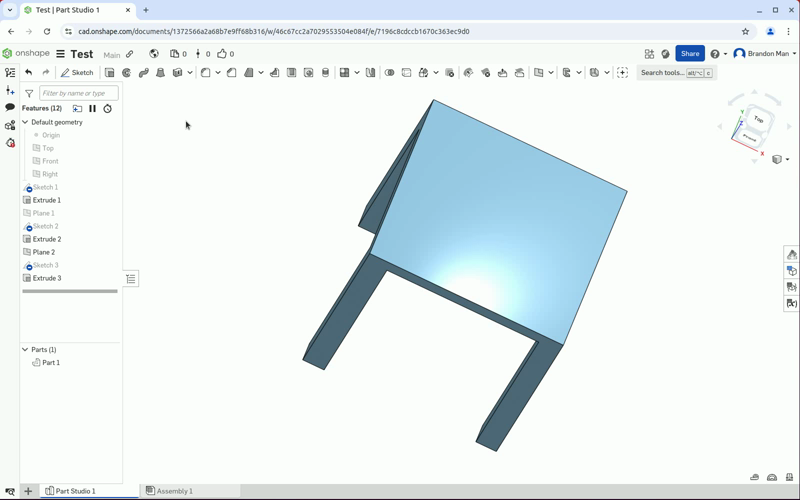
key(up, 2)
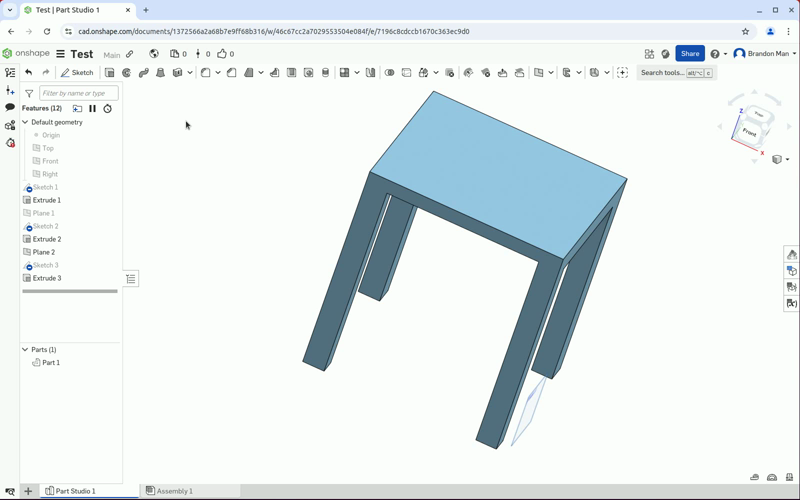
key(left, 2)
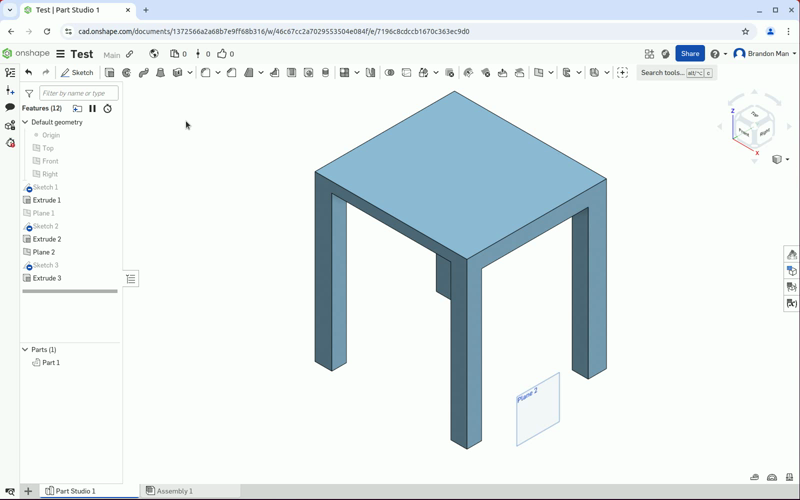
mouse_move(73, 189)
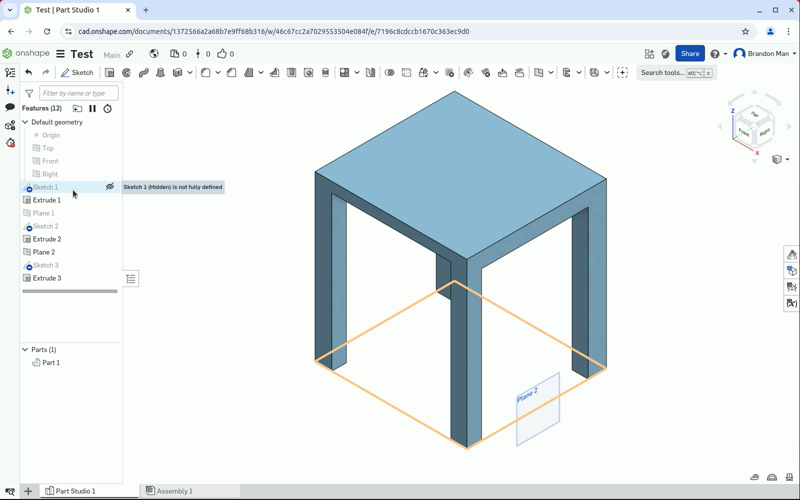
click(73, 189)